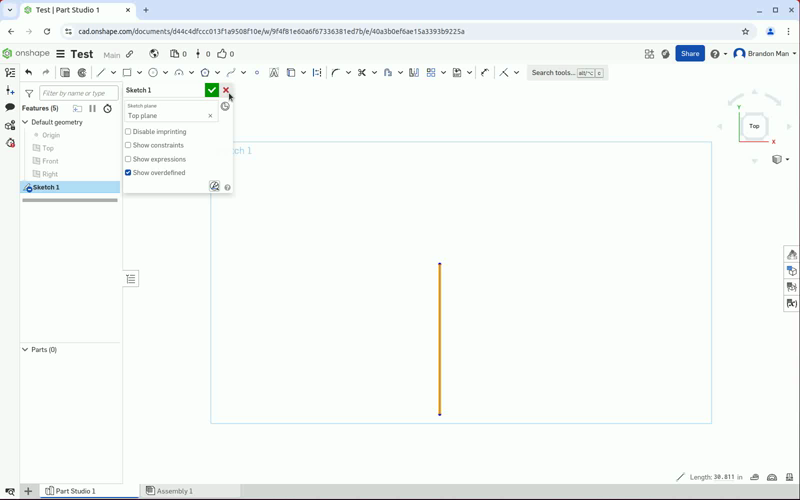
key(shift+h)
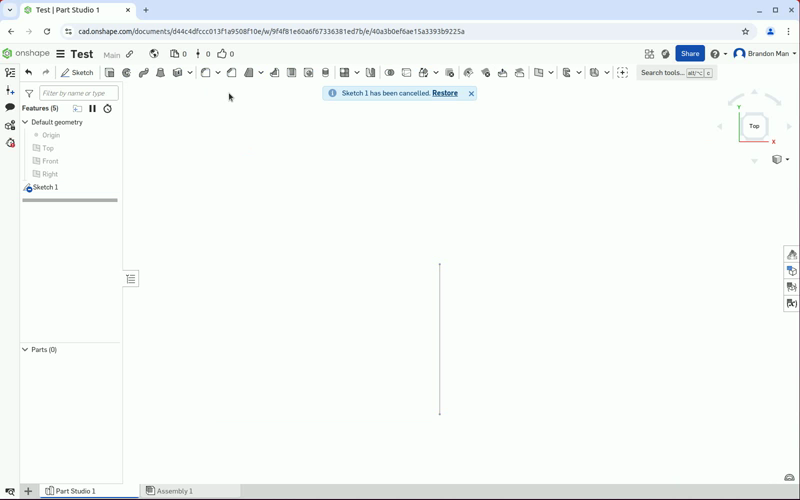
key(shift+s)
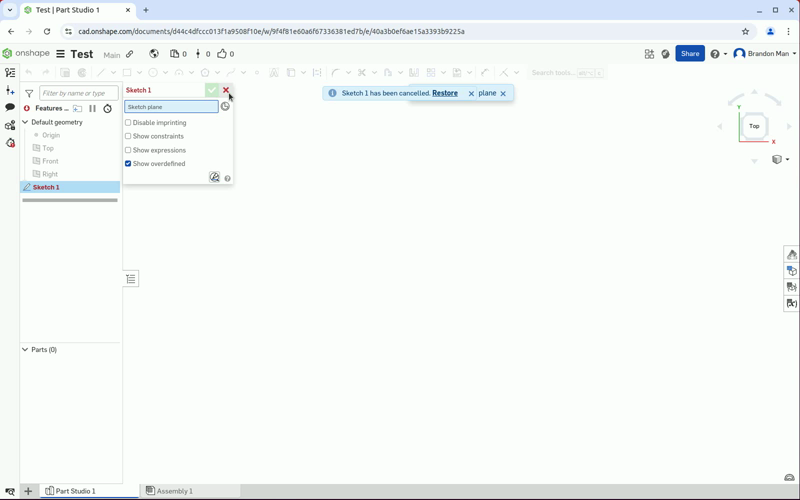
mouse_move(73, 150)
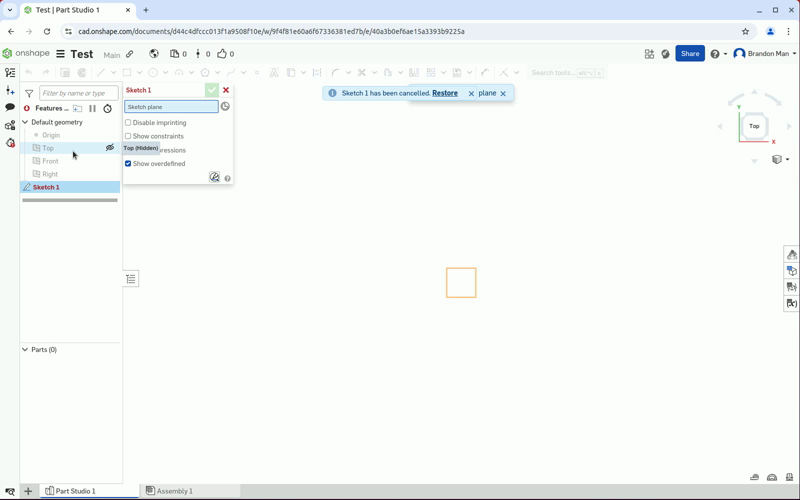
click(73, 150)
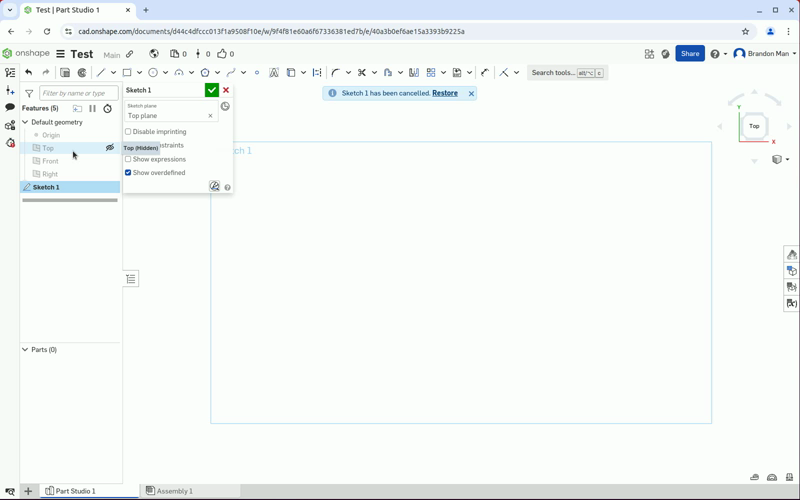
mouse_move(73, 352)
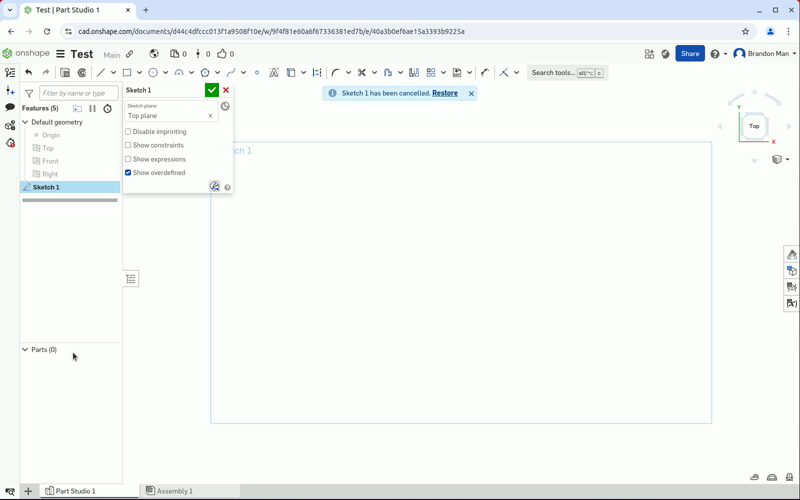
key(y)
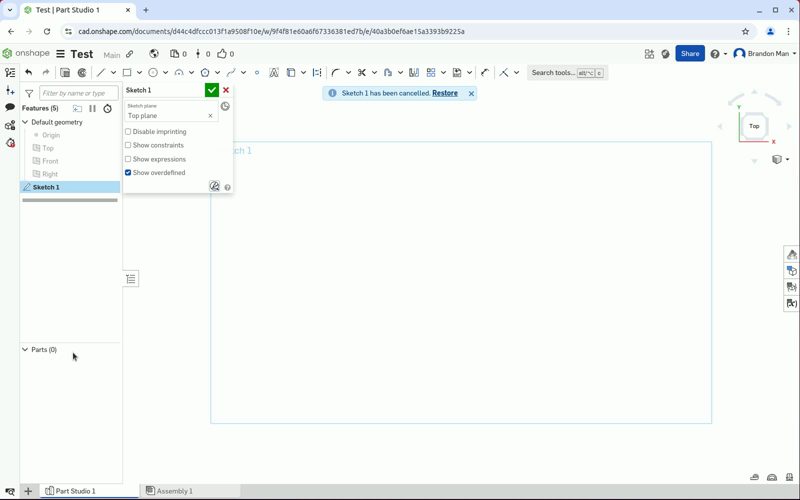
key(l)
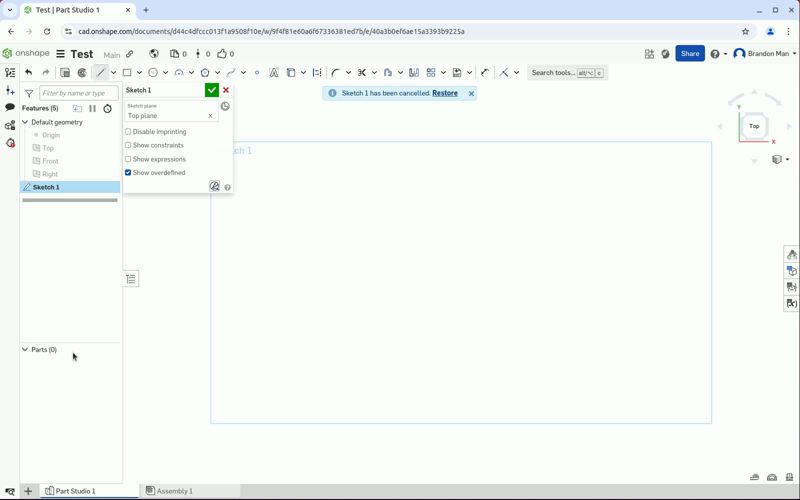
key_down(shift)
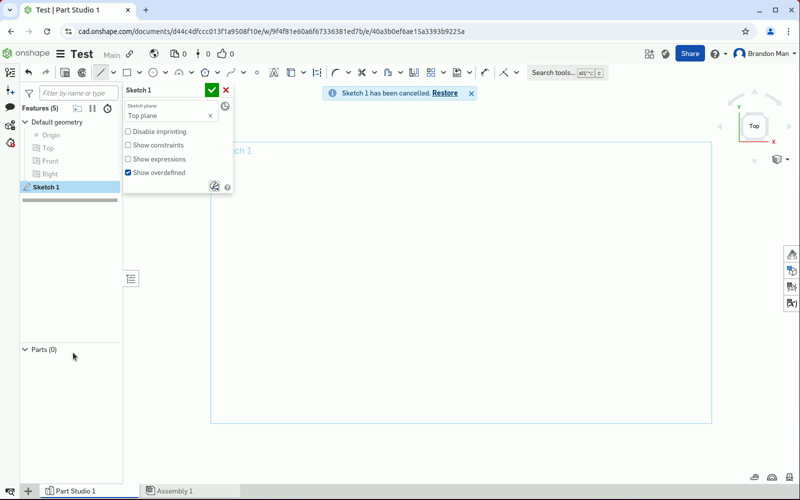
mouse_move(460, 395)
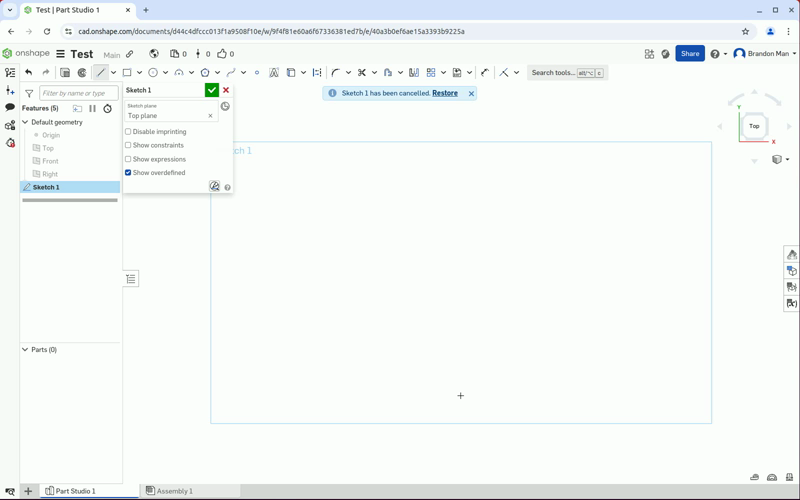
click(460, 395)
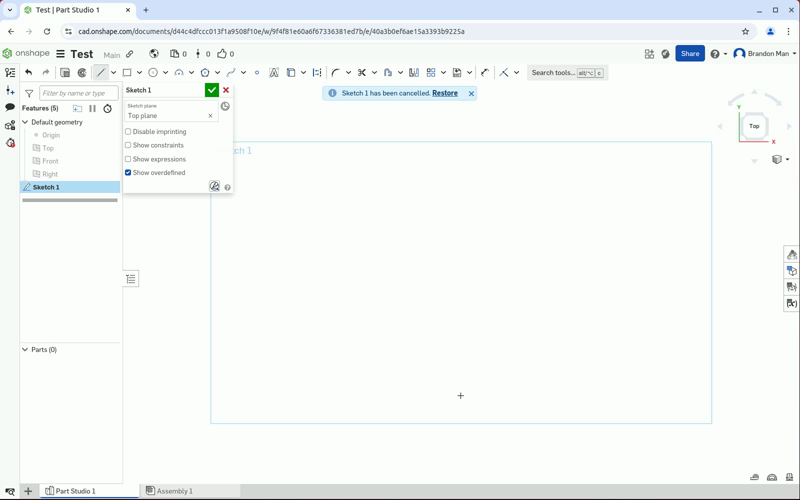
key_up(shift)
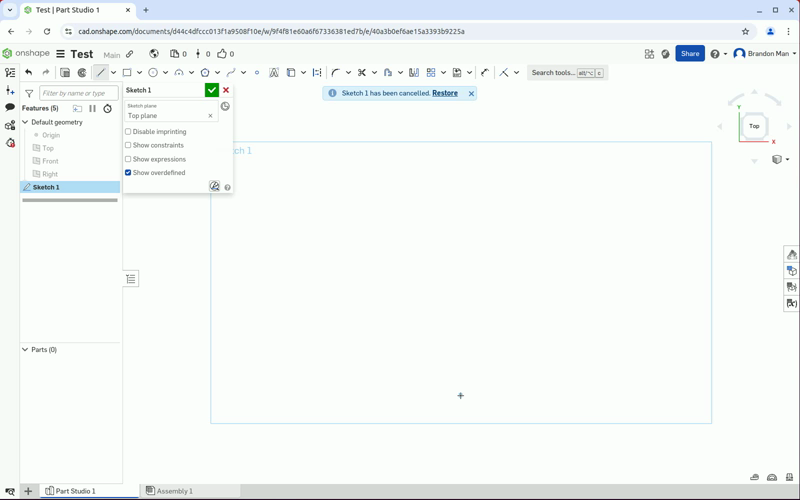
key_down(shift)
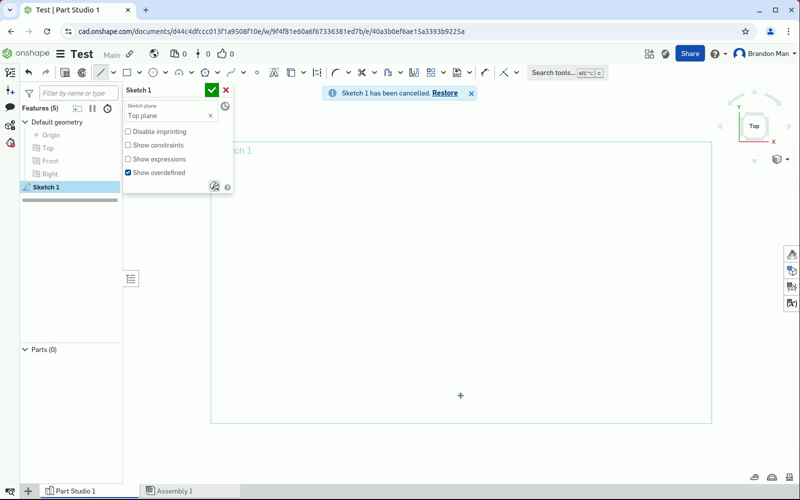
mouse_move(573, 395)
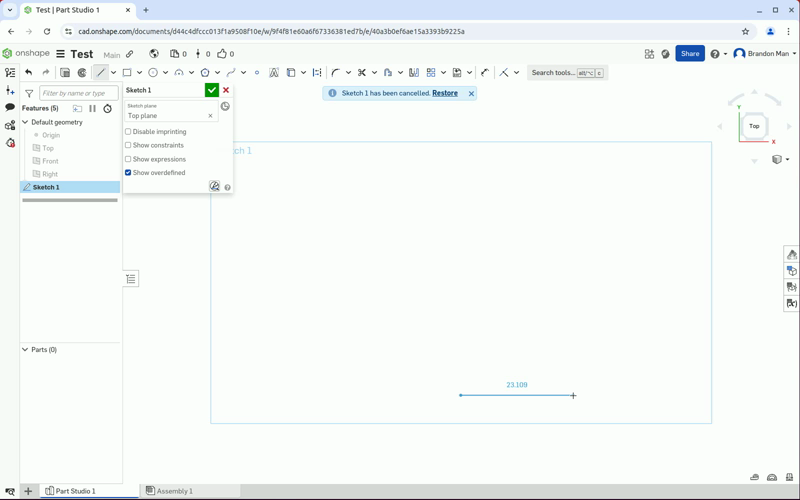
click(573, 395)
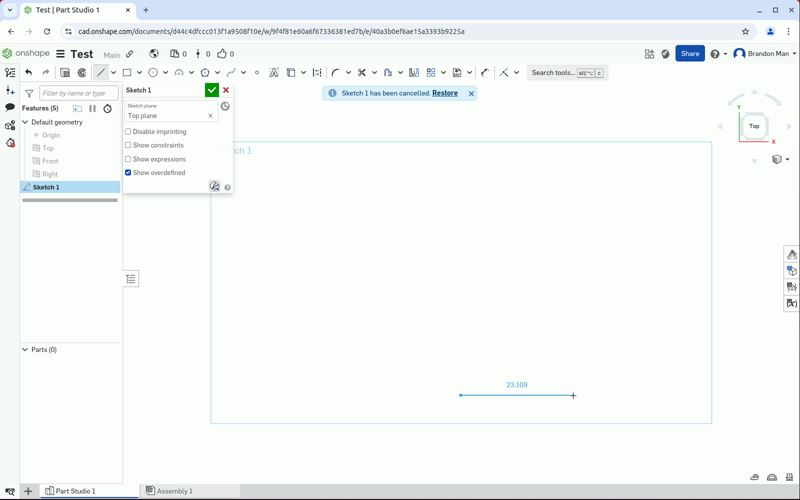
key_up(shift)
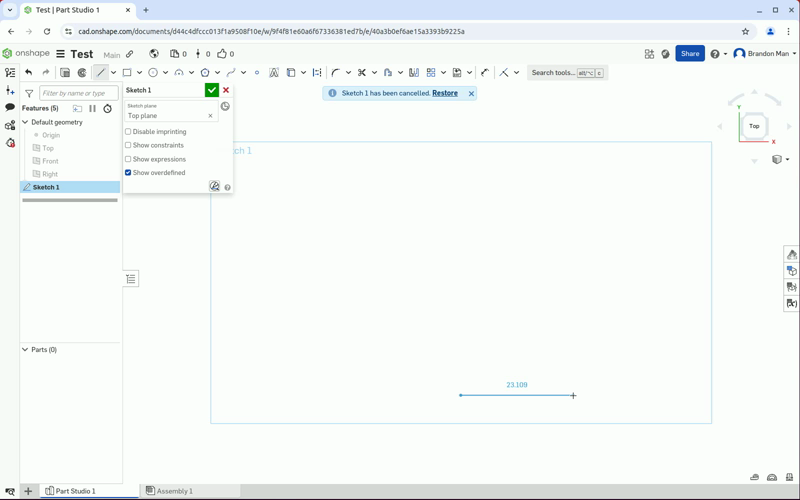
key_down(shift)
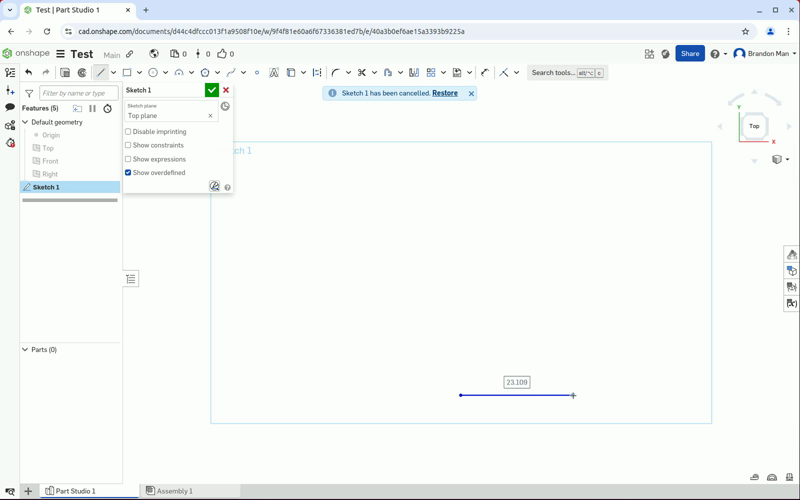
mouse_move(573, 282)
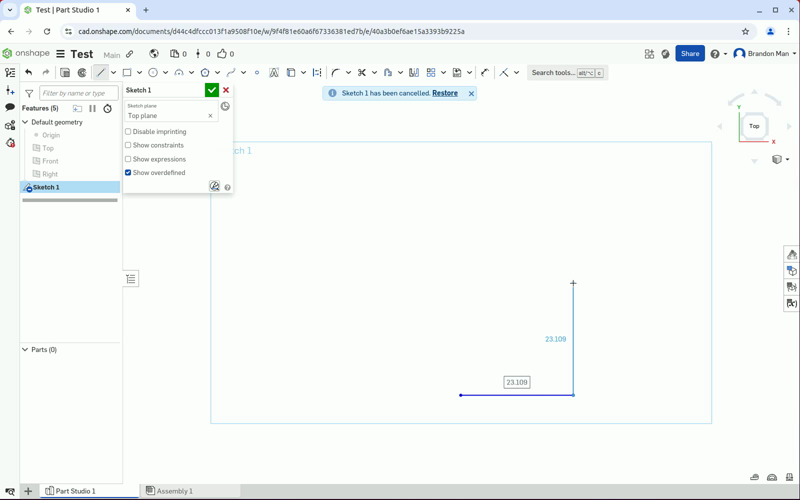
click(573, 282)
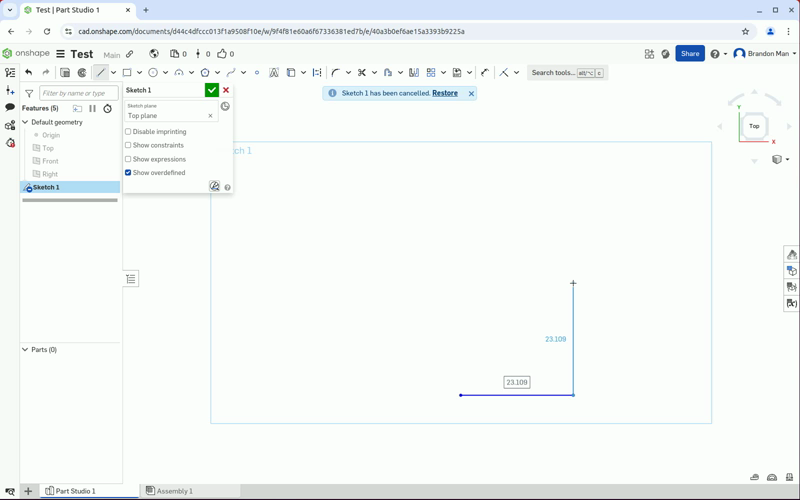
key_up(shift)
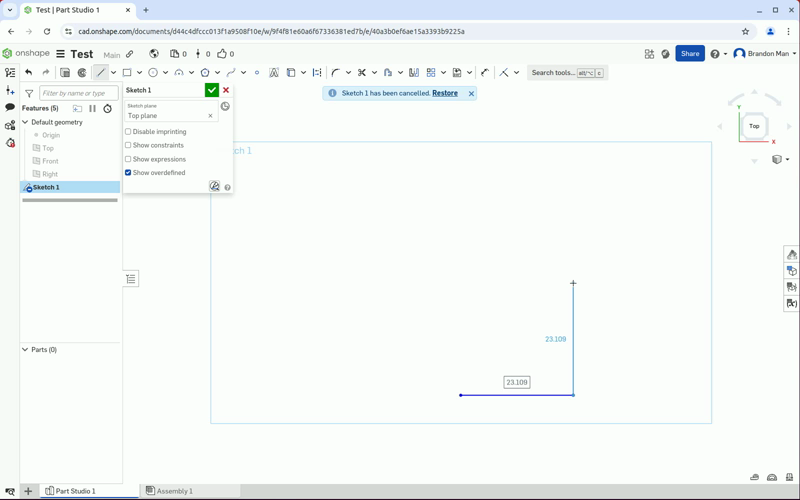
key_down(shift)
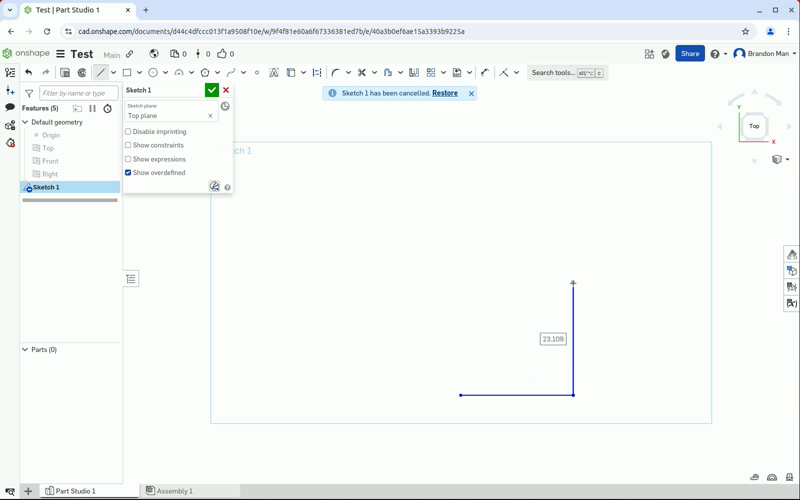
mouse_move(460, 282)
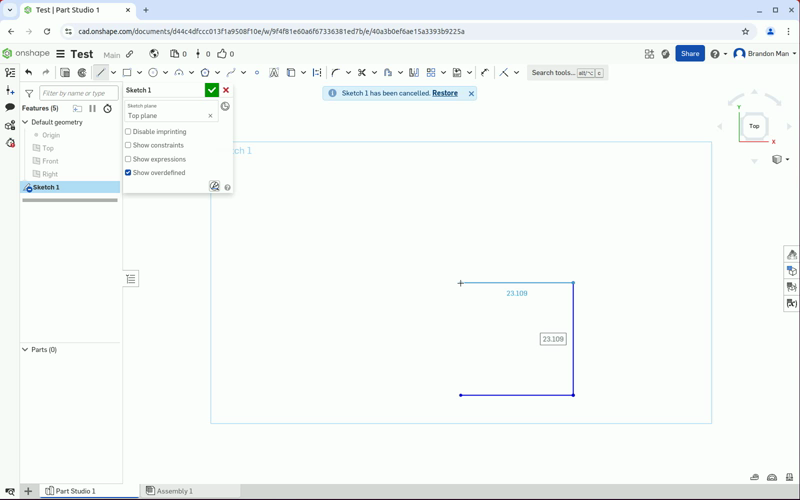
click(460, 282)
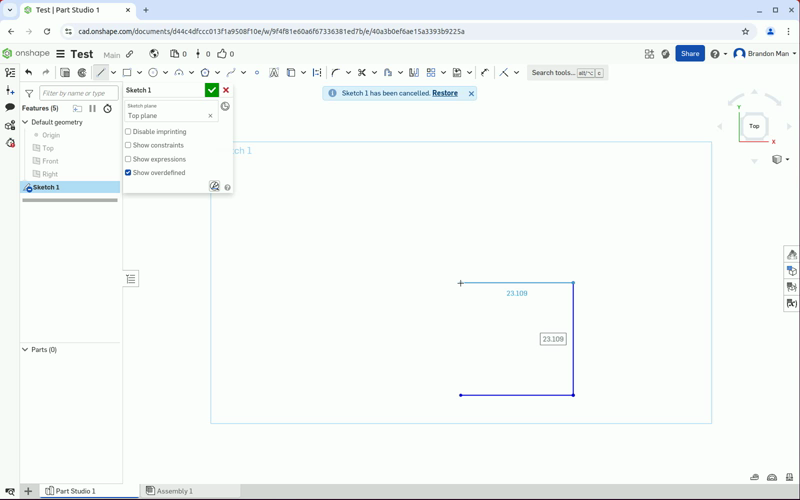
key_up(shift)
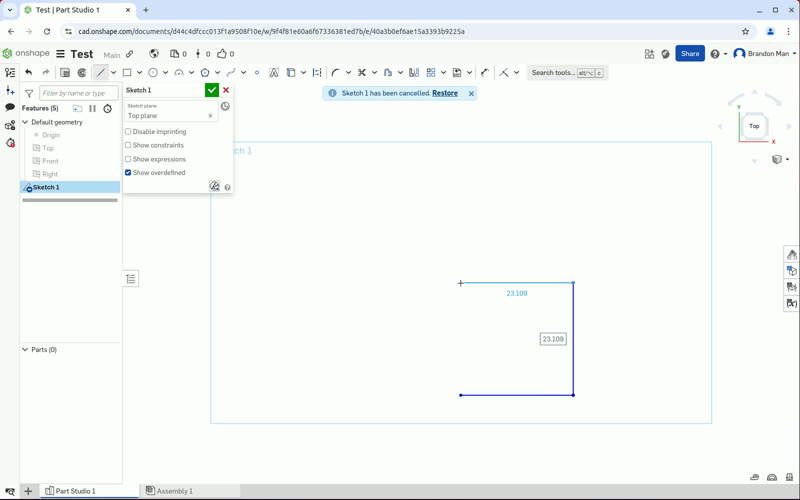
key_down(shift)
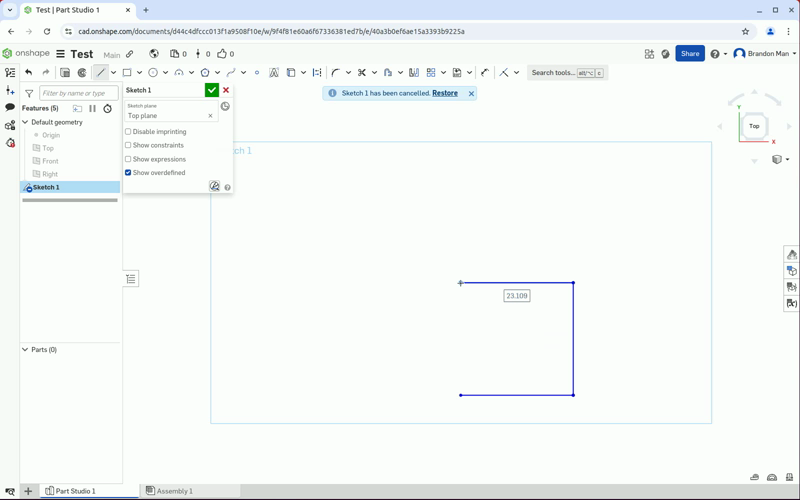
mouse_move(460, 395)
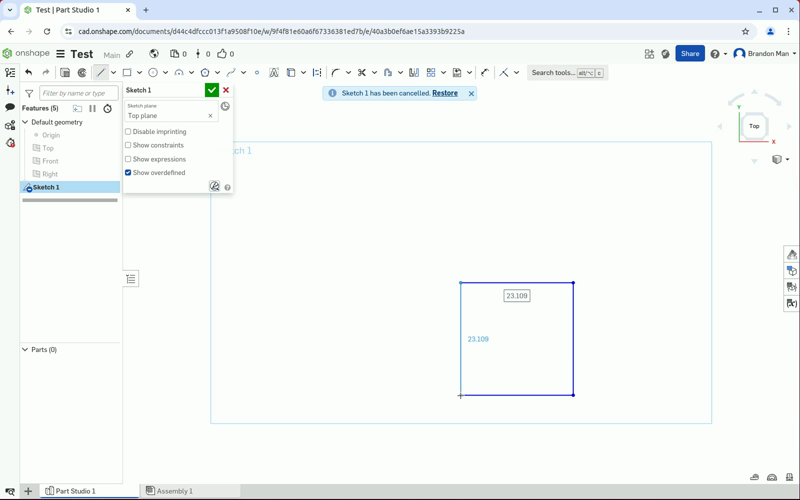
key_up(shift)
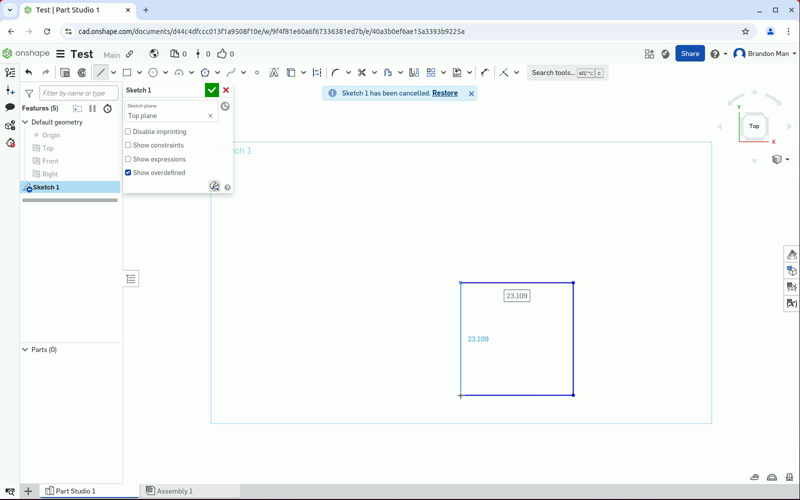
click(460, 395)
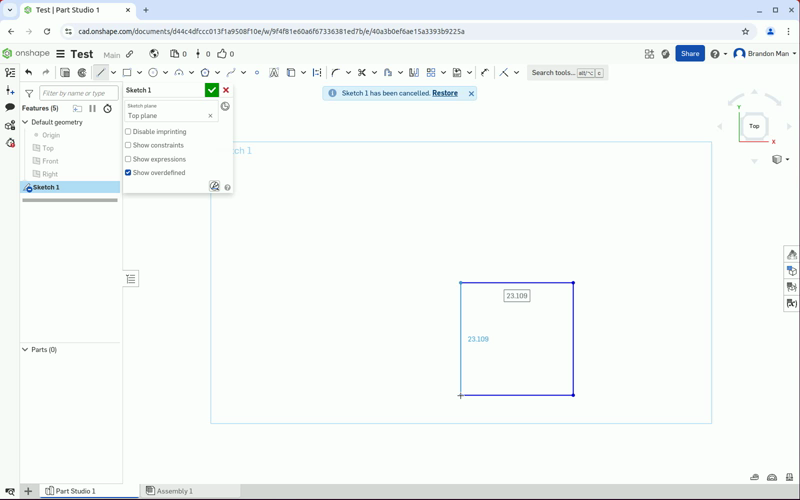
key(esc)
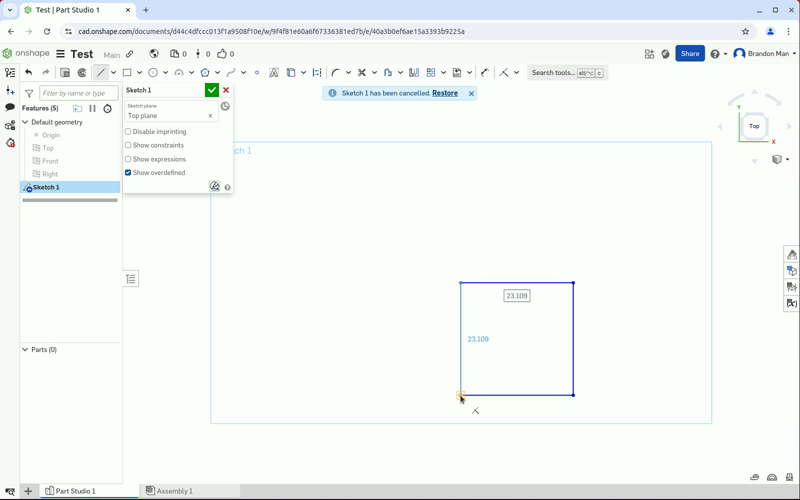
mouse_move(527, 378)
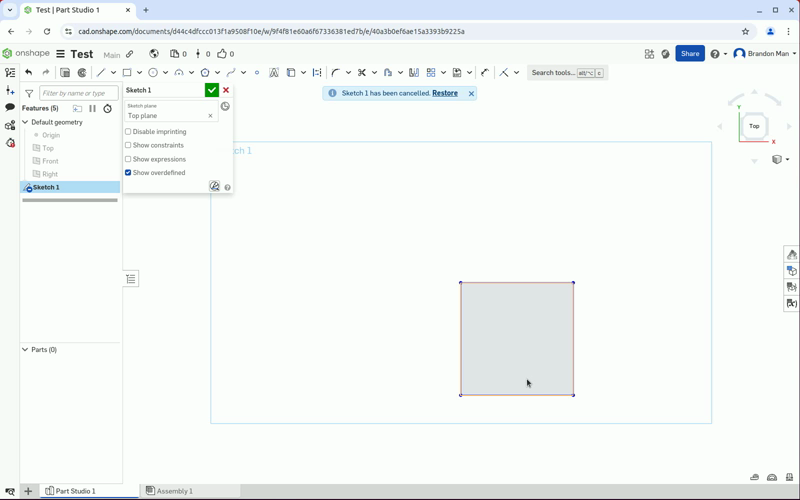
click(527, 378)
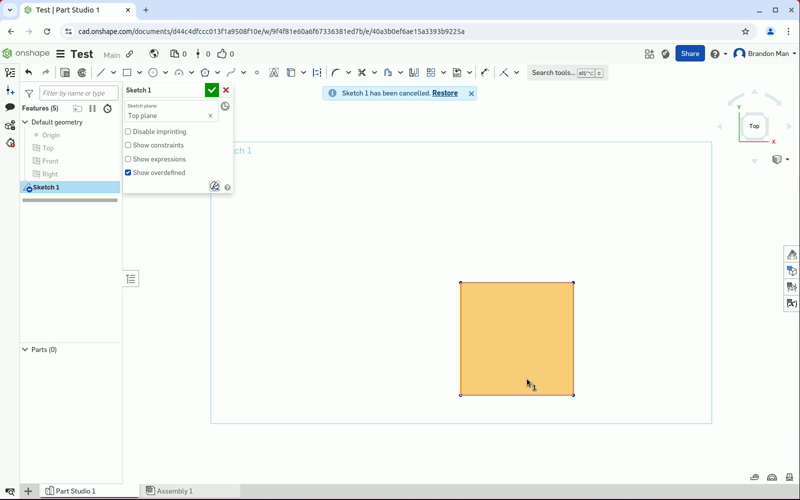
mouse_move(73, 352)
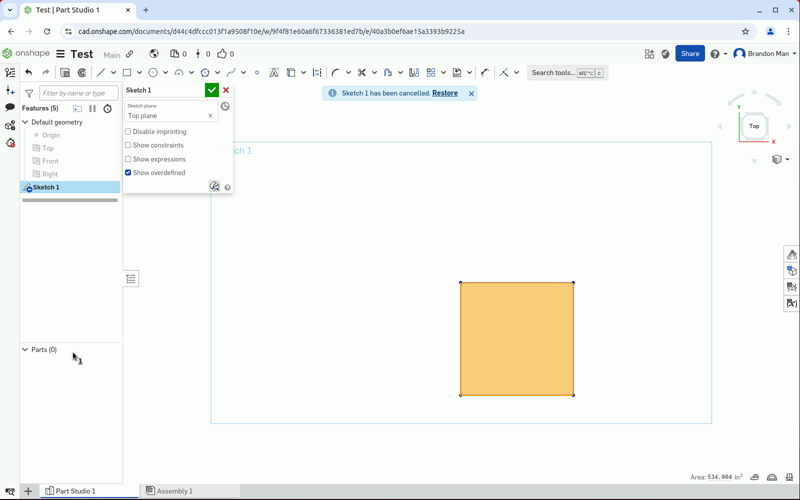
key(shift+y)
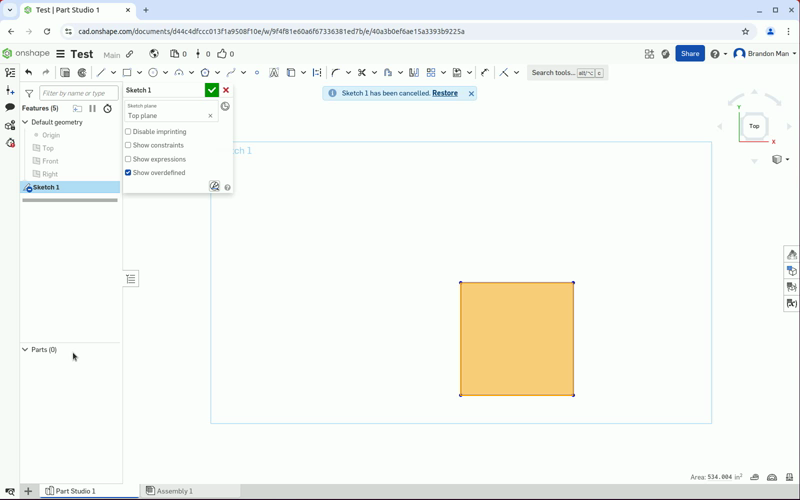
key(shift+e)
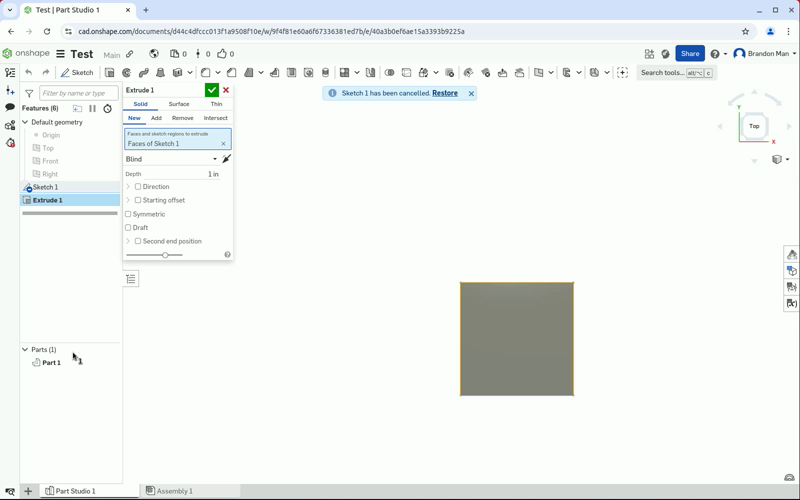
mouse_move(143, 106)
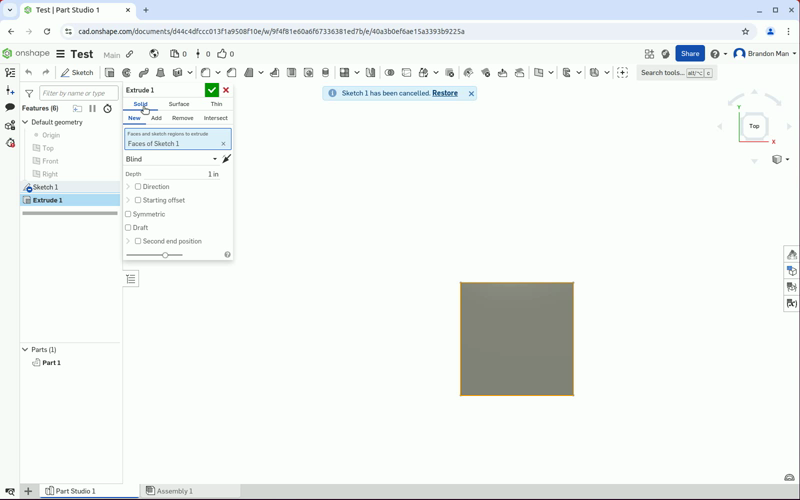
click(143, 106)
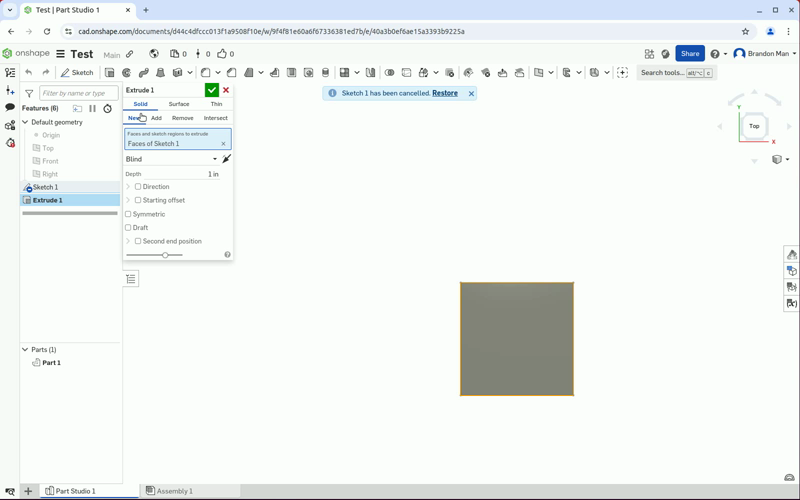
mouse_move(137, 120)
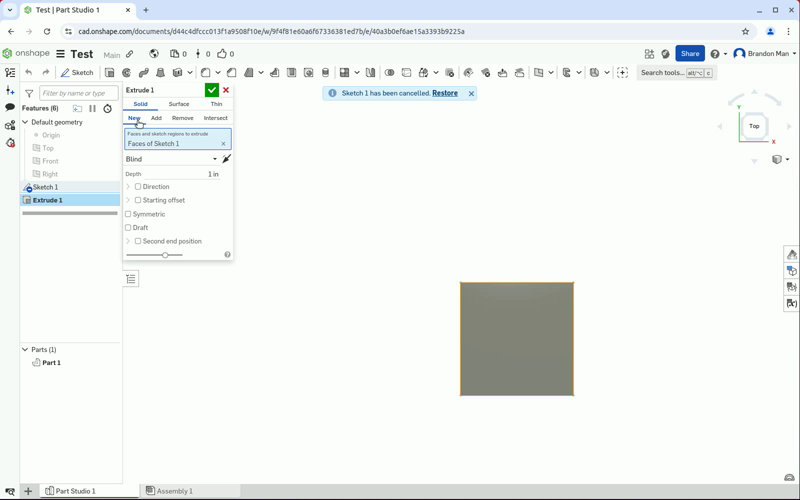
click(137, 120)
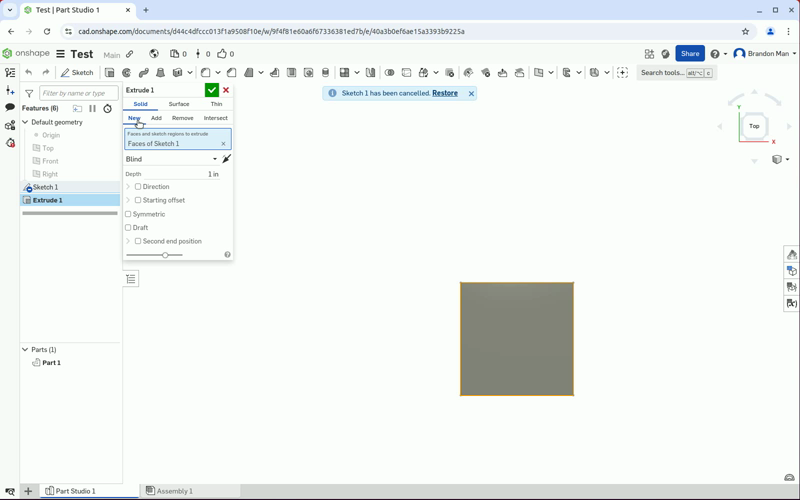
key(tab, 4)
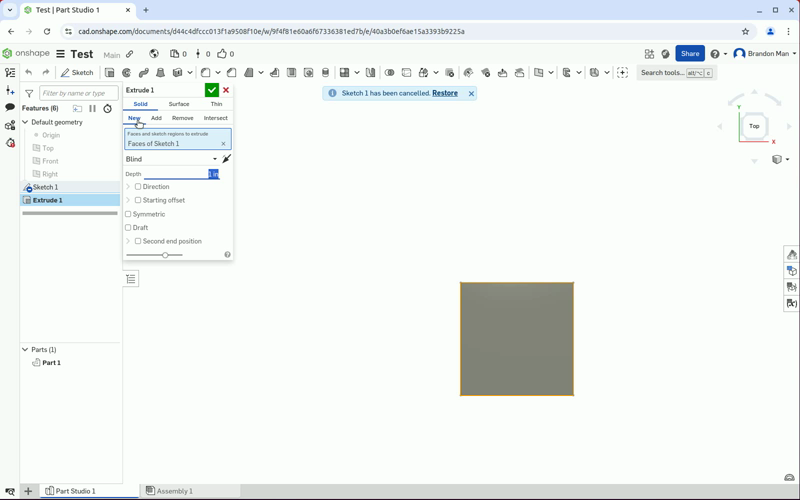
text(20.22)
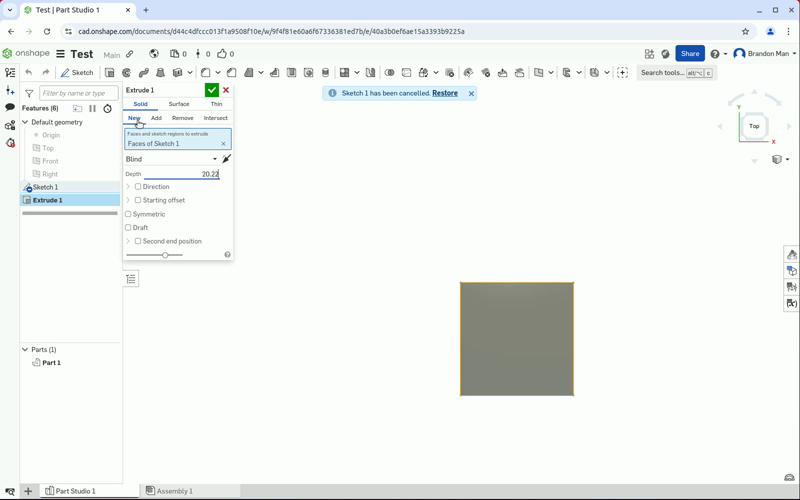
key(enter)
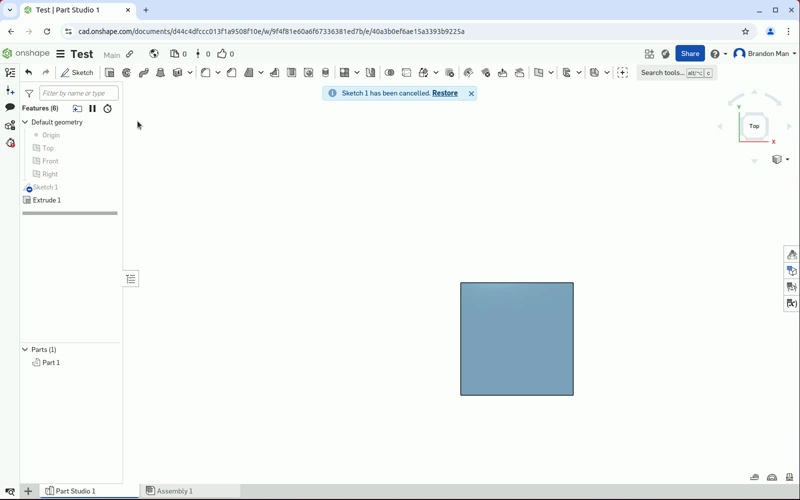
key(shift+h)
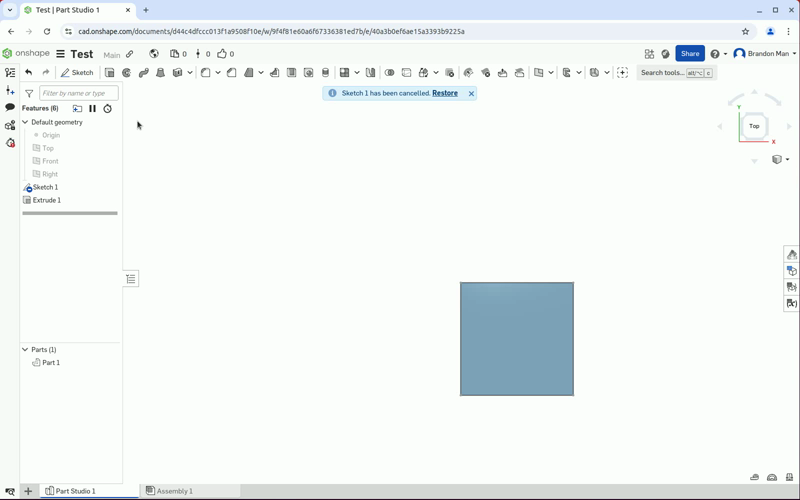
key(shift+h)
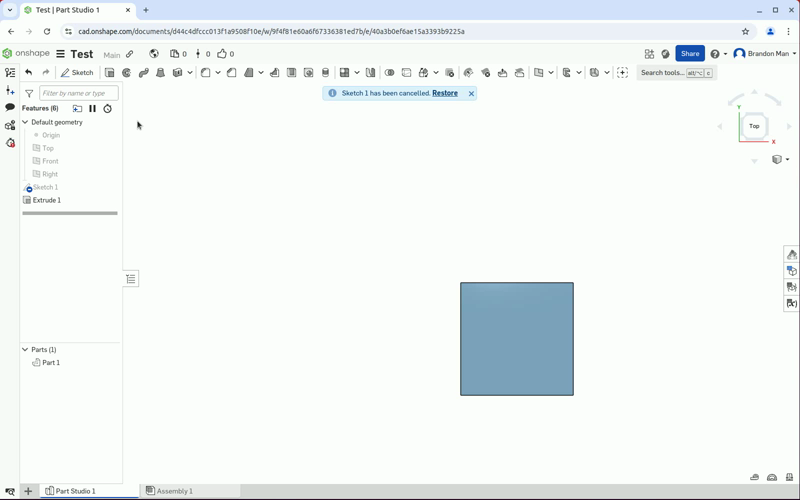
mouse_move(73, 189)
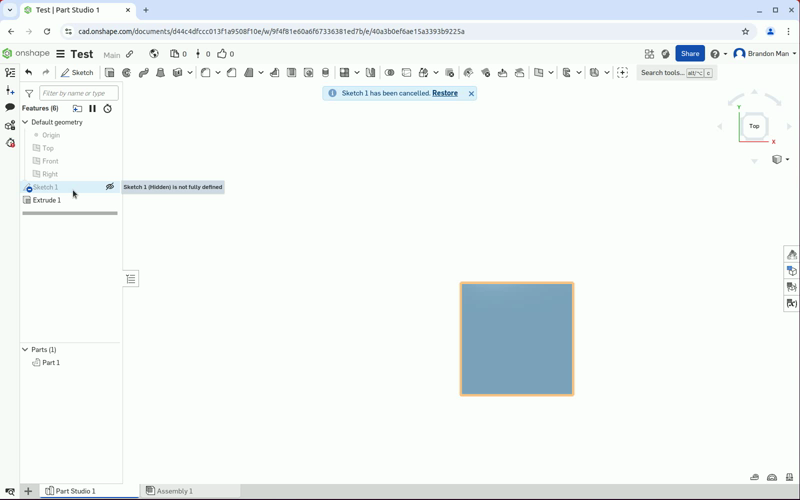
click(73, 189)
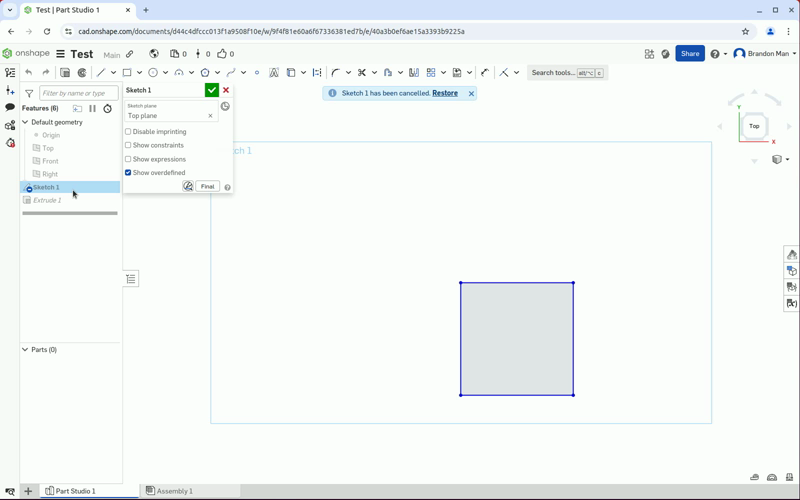
mouse_move(229, 92)
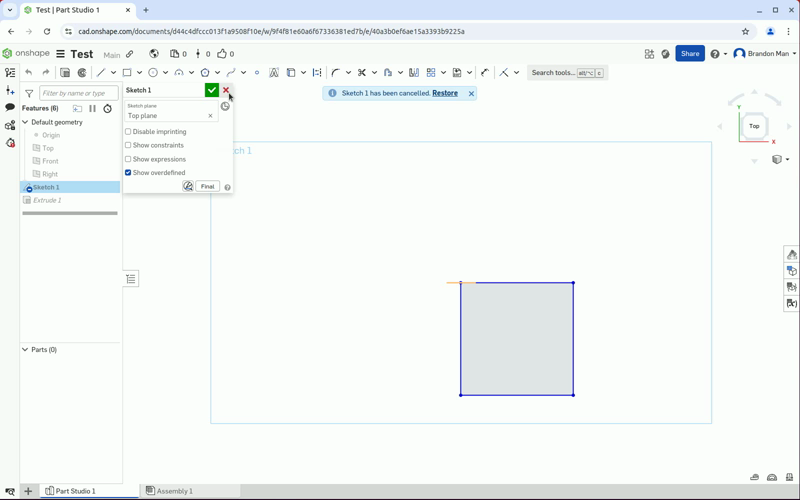
click(229, 92)
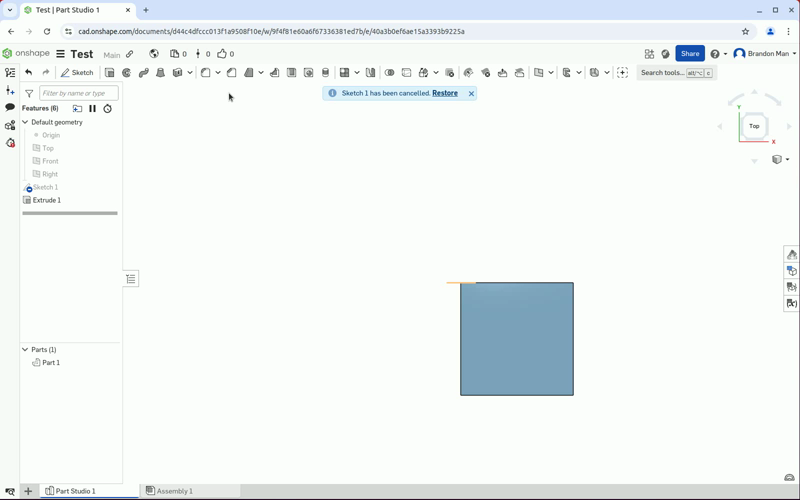
mouse_move(541, 75)
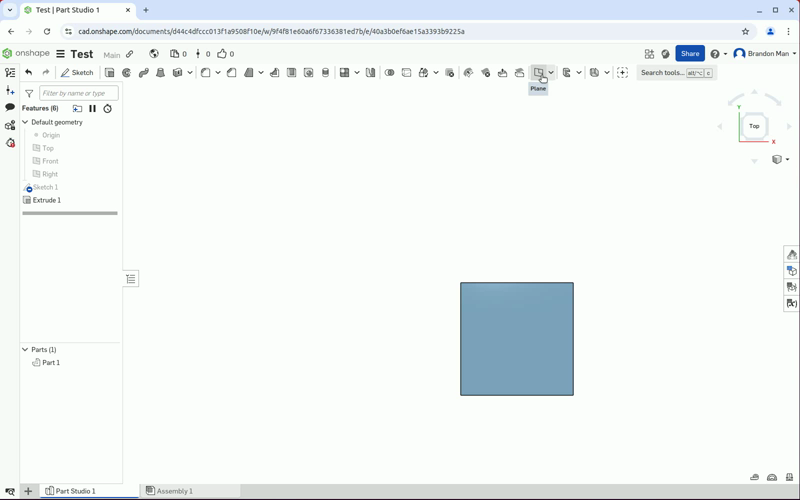
click(541, 75)
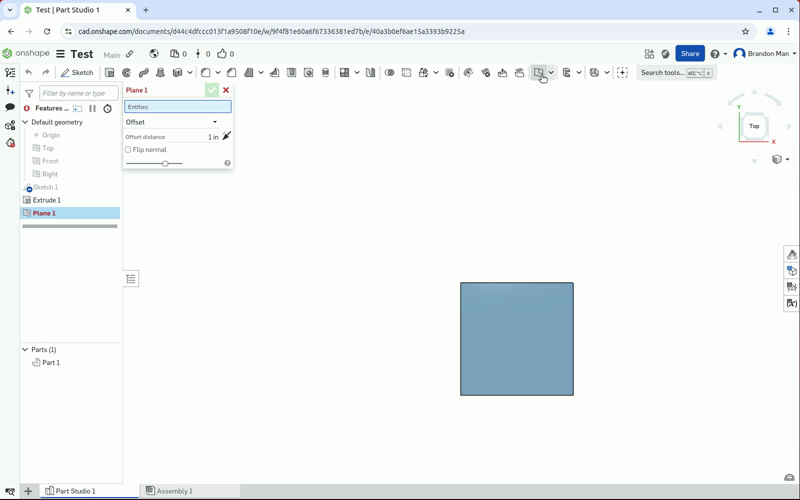
mouse_move(73, 150)
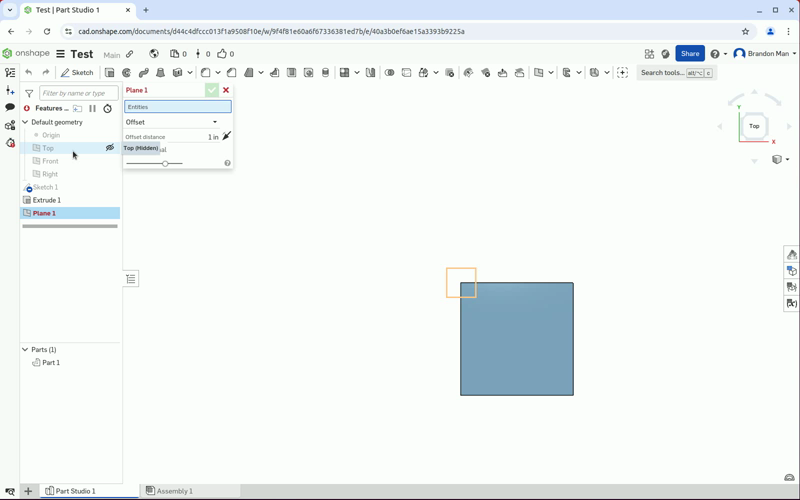
click(73, 150)
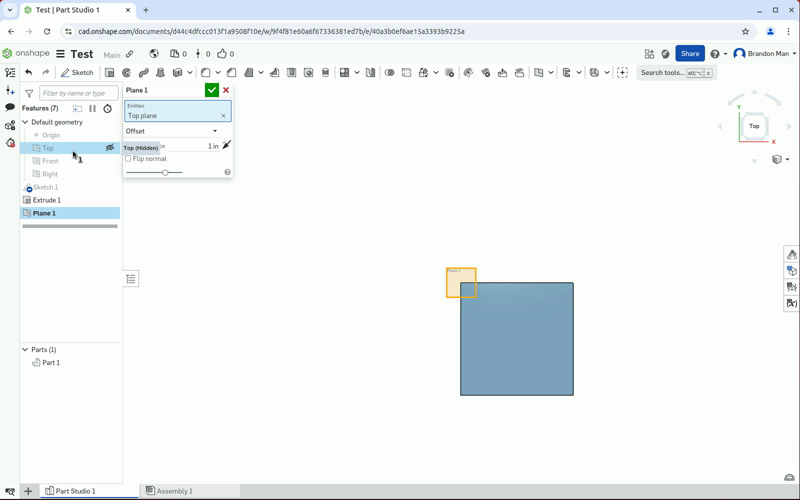
key(tab, 2)
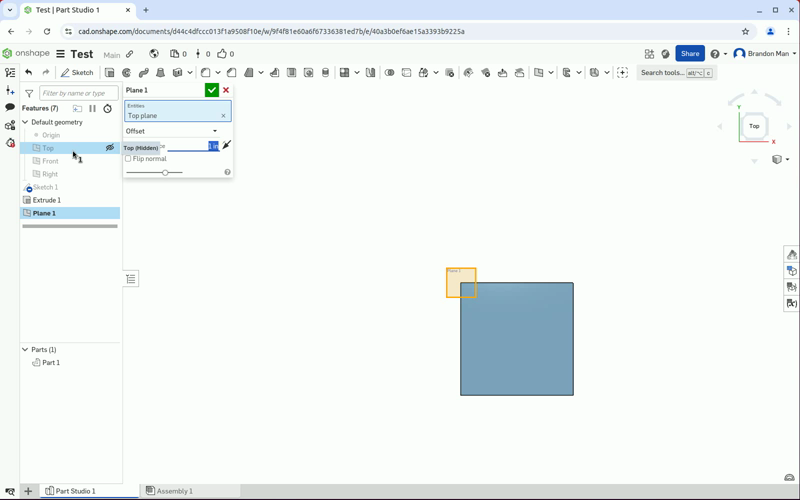
text(20.212)
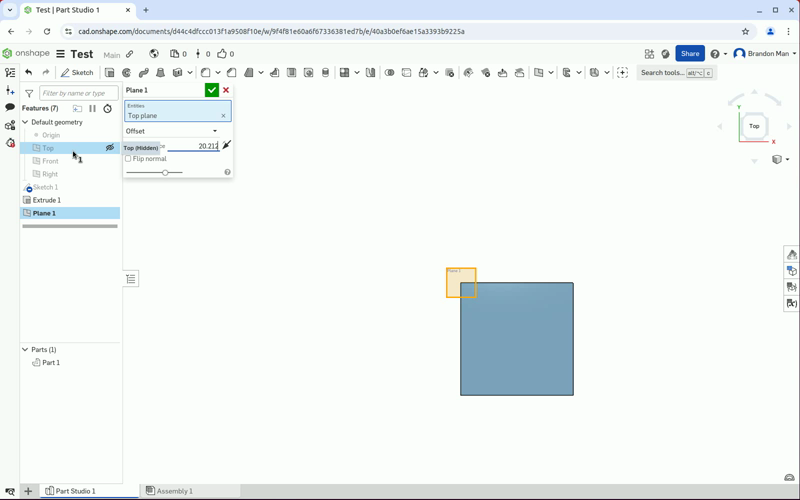
key(enter, 2)
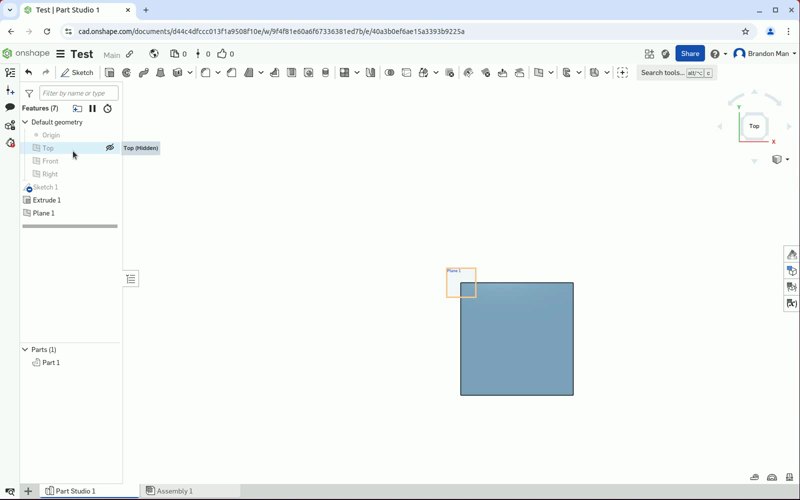
key(shift+s)
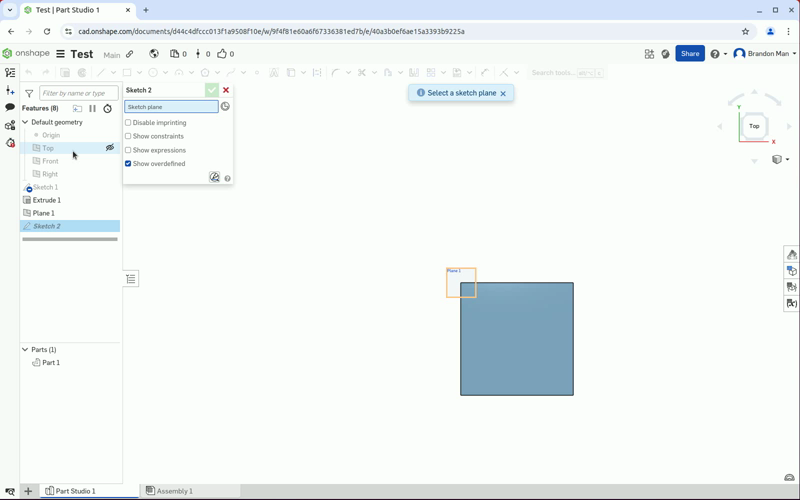
mouse_move(73, 215)
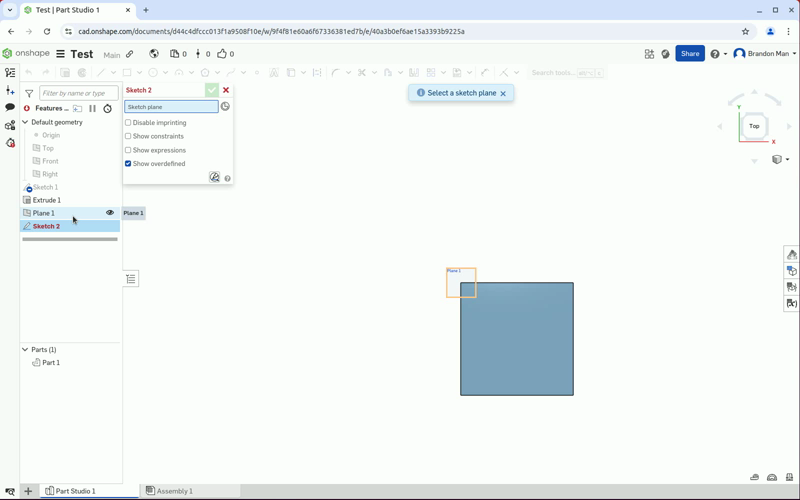
click(73, 215)
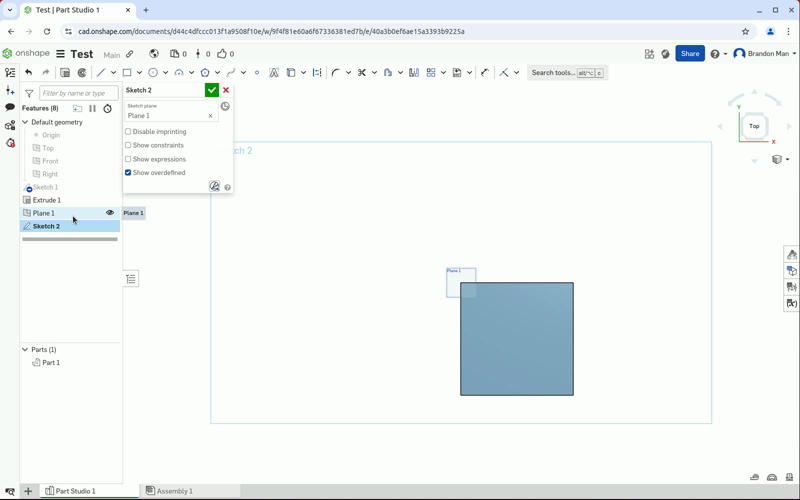
mouse_move(73, 352)
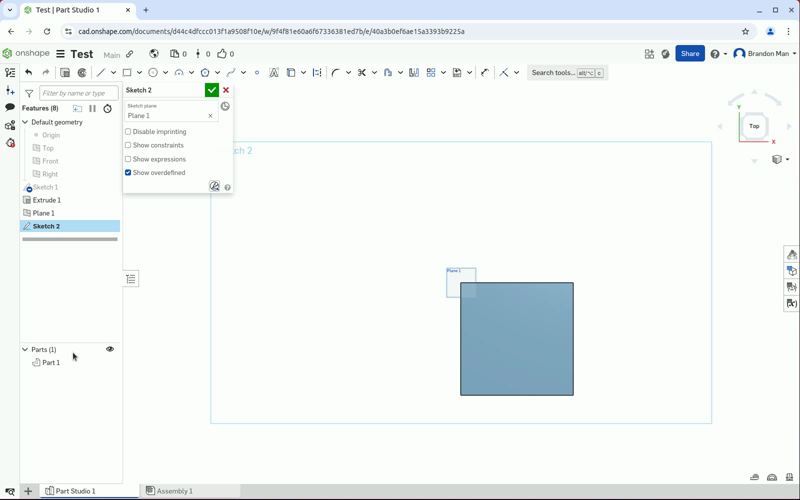
key(y)
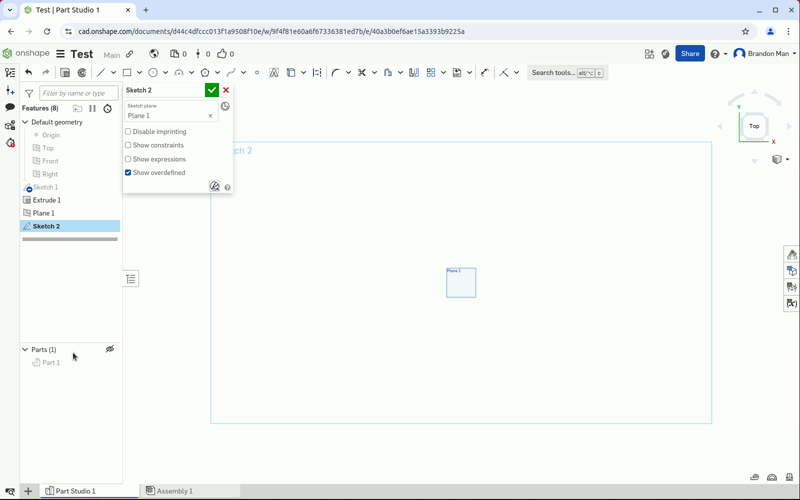
key(l)
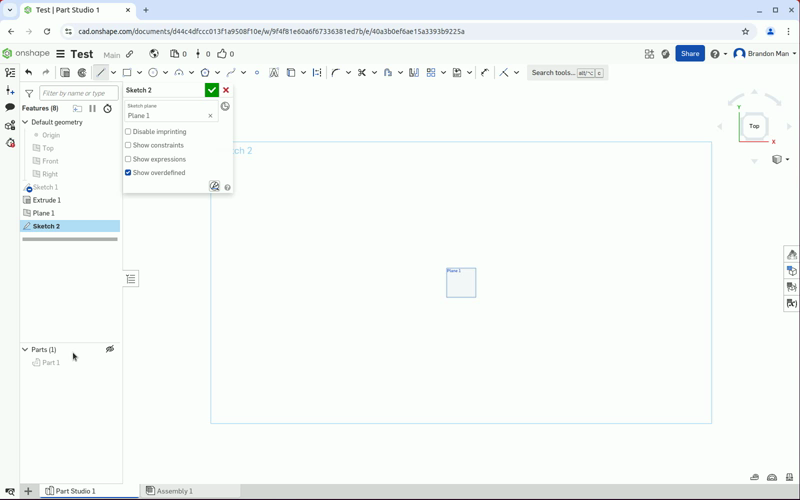
key_down(shift)
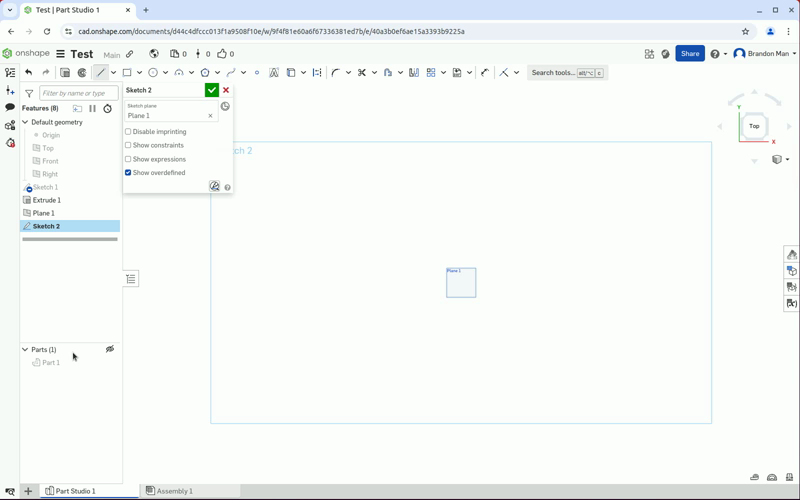
mouse_move(483, 368)
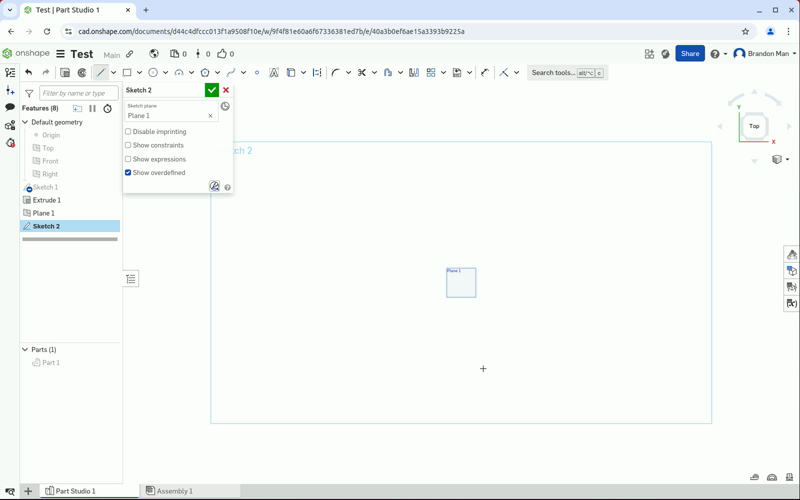
click(483, 368)
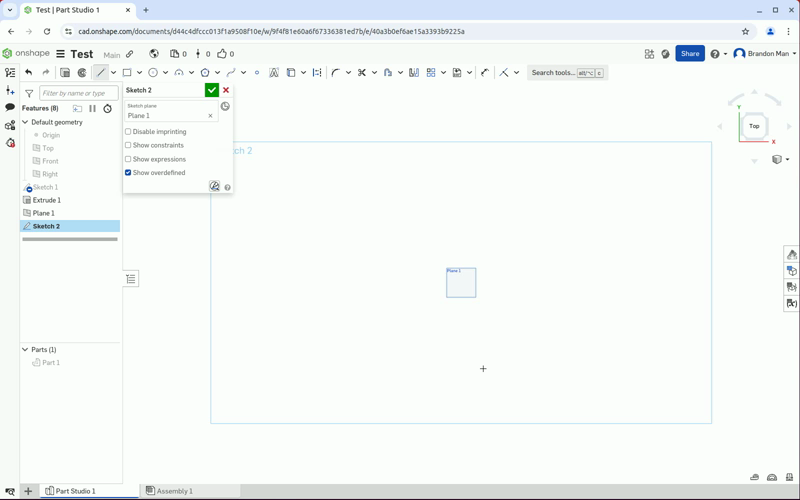
key_up(shift)
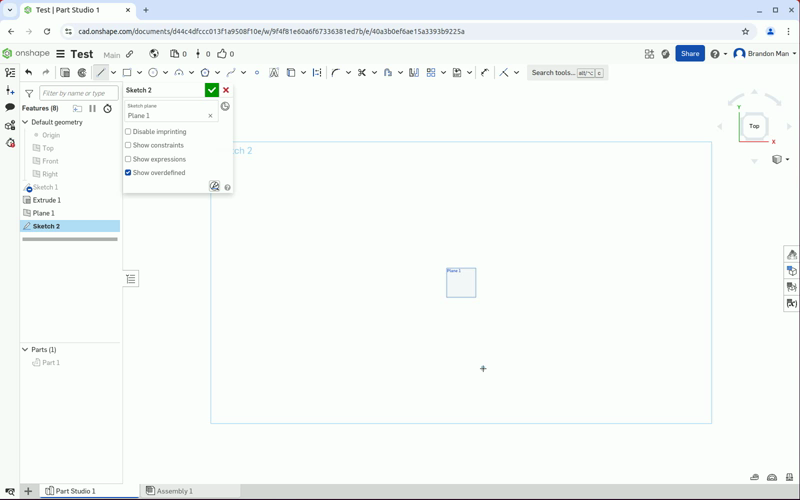
key_down(shift)
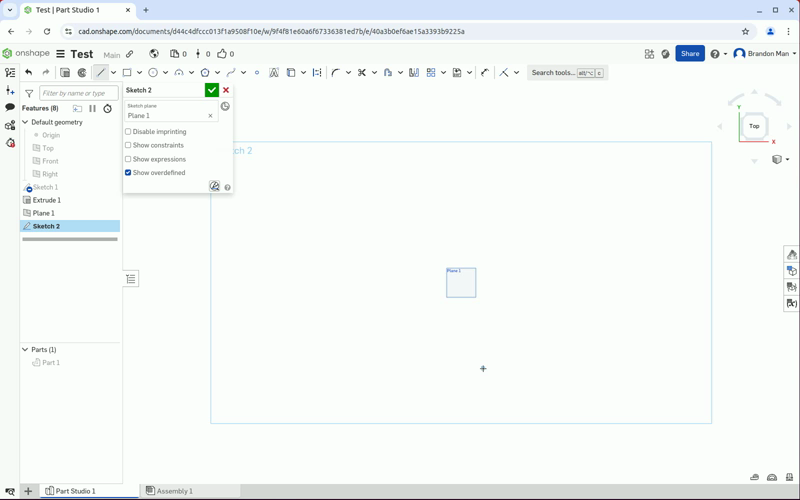
mouse_move(552, 368)
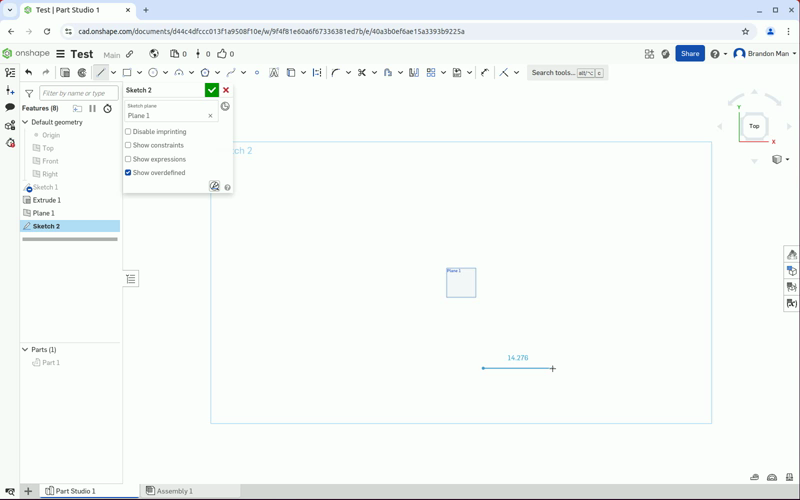
click(552, 368)
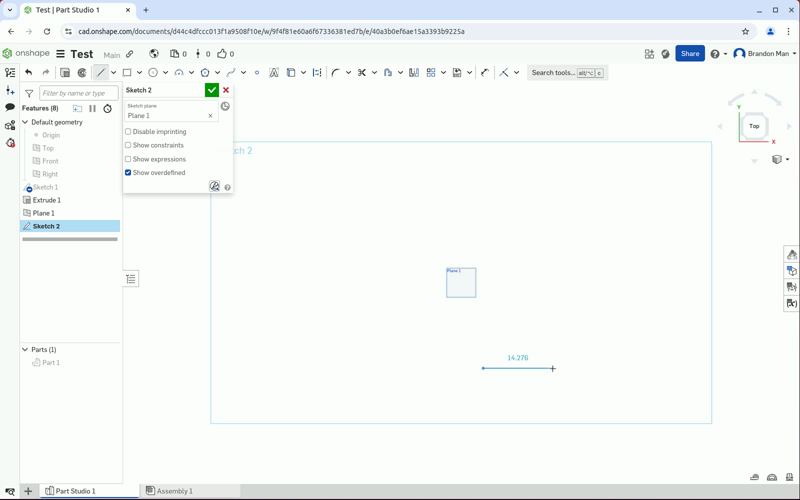
key_up(shift)
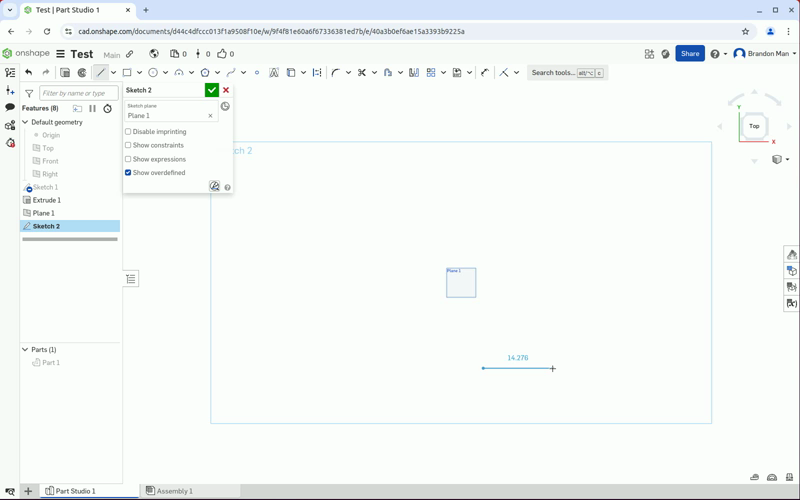
key_down(shift)
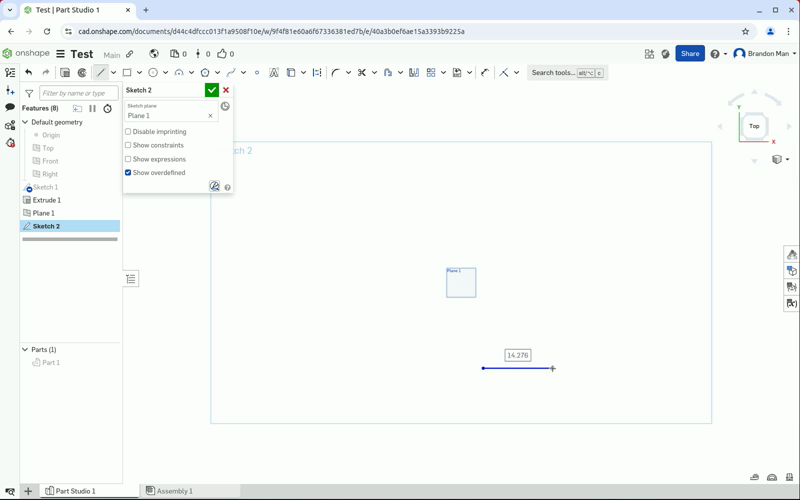
mouse_move(582, 368)
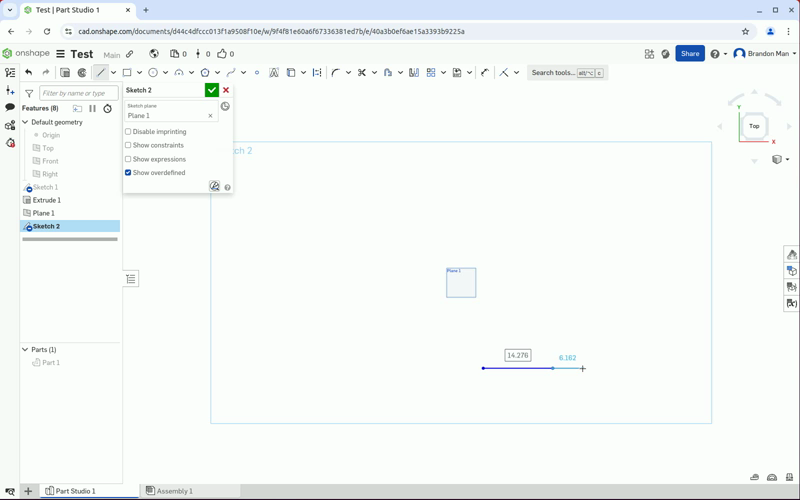
mouse_move(552, 309)
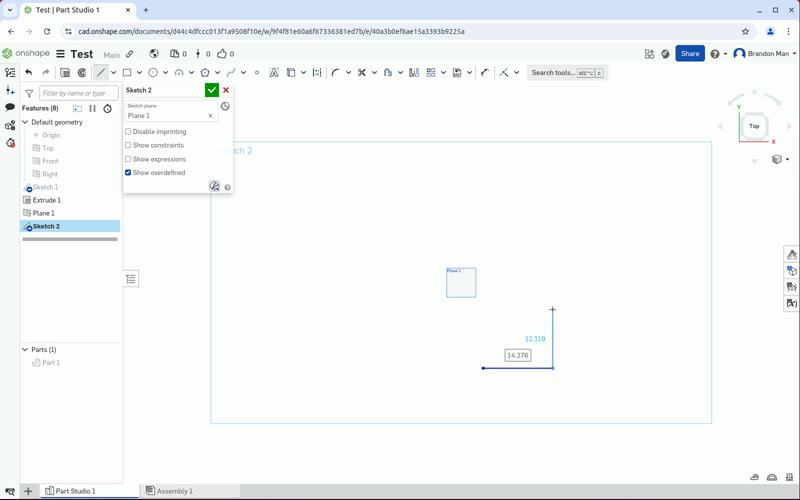
click(552, 309)
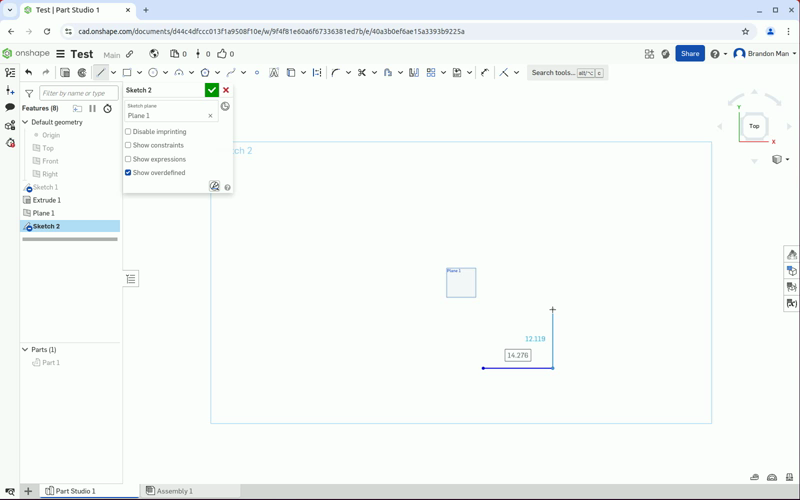
key_up(shift)
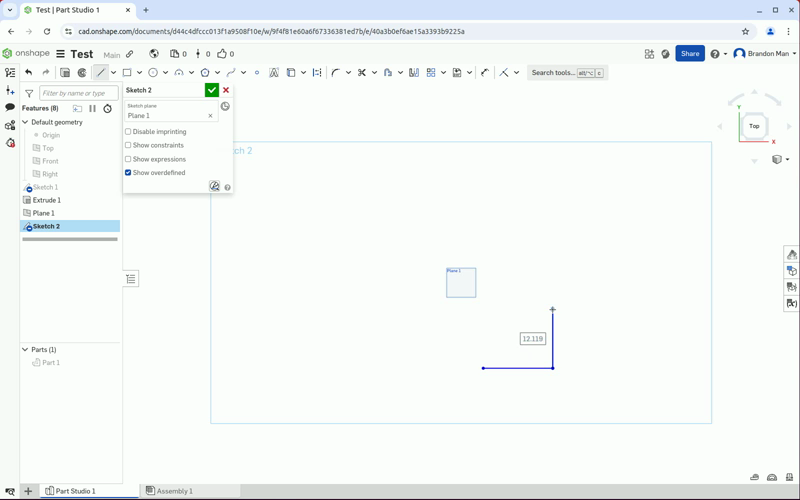
key_down(shift)
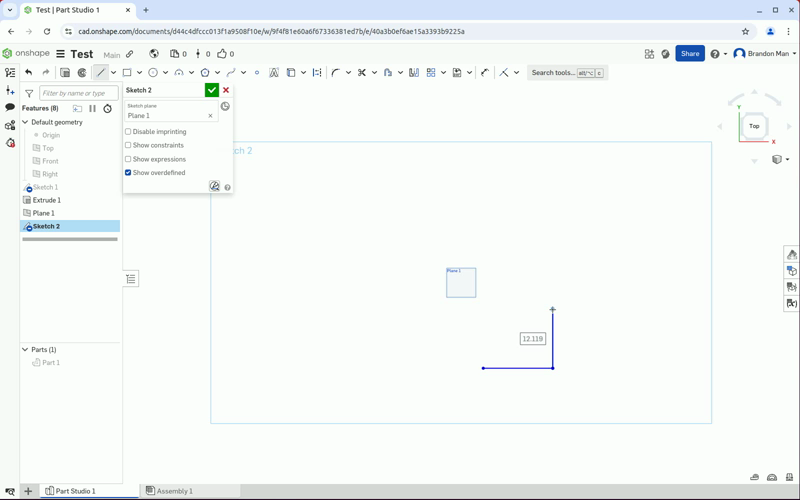
mouse_move(483, 309)
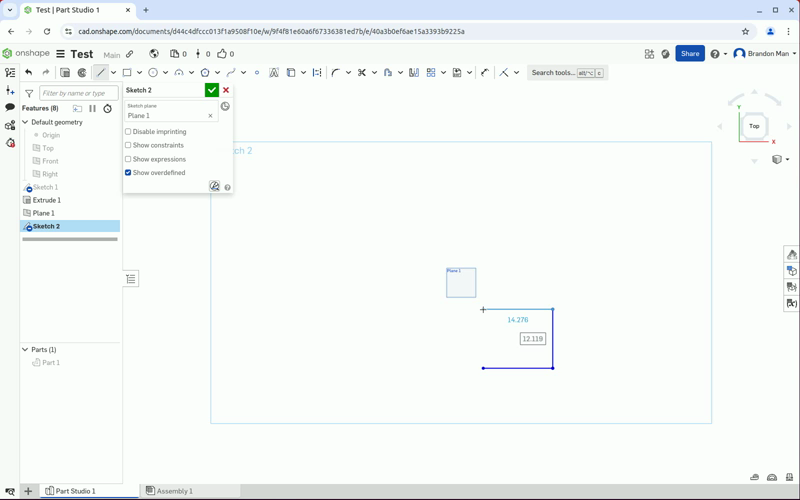
click(483, 309)
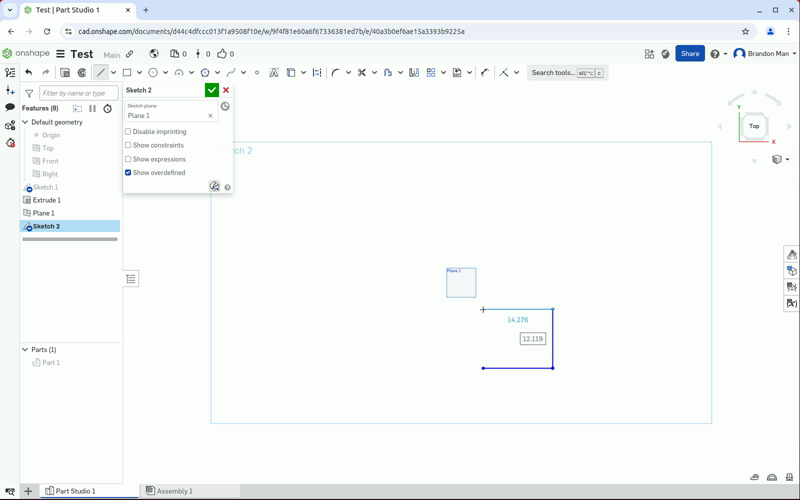
key_up(shift)
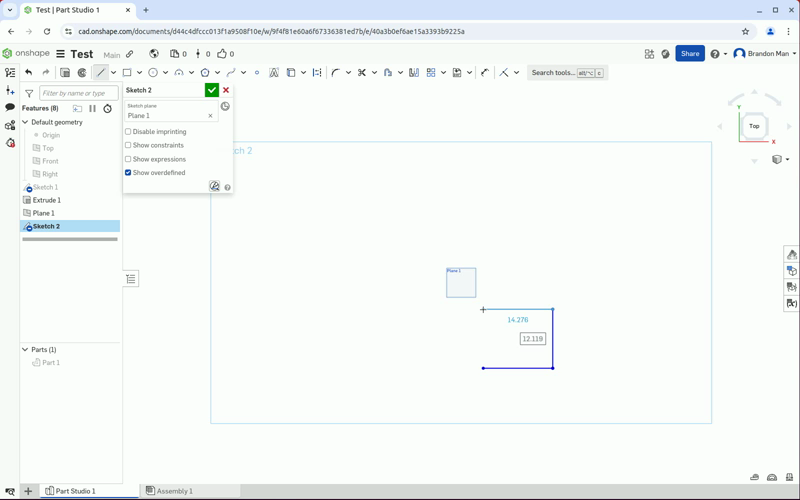
mouse_move(513, 309)
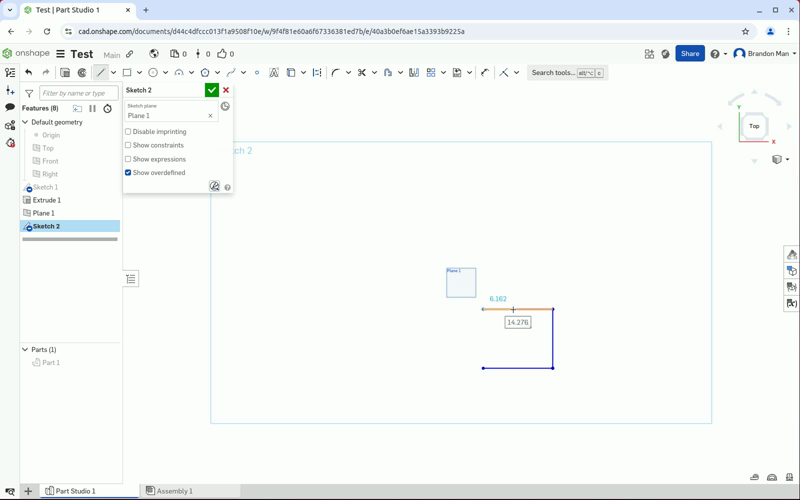
key_down(shift)
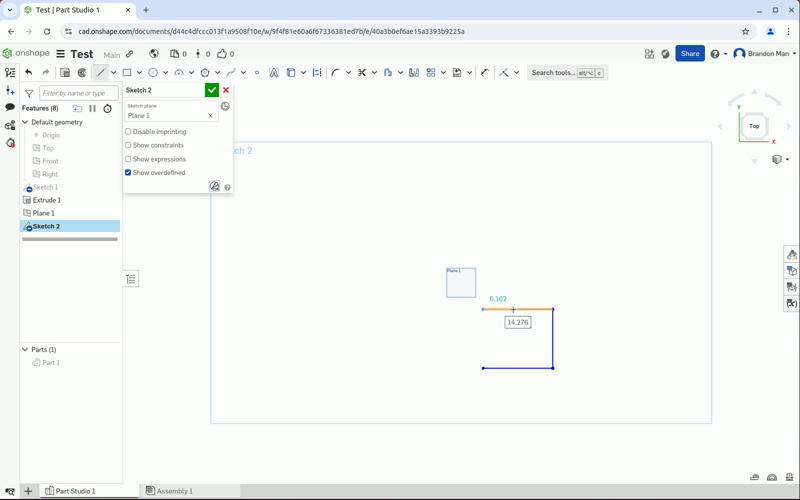
mouse_move(483, 368)
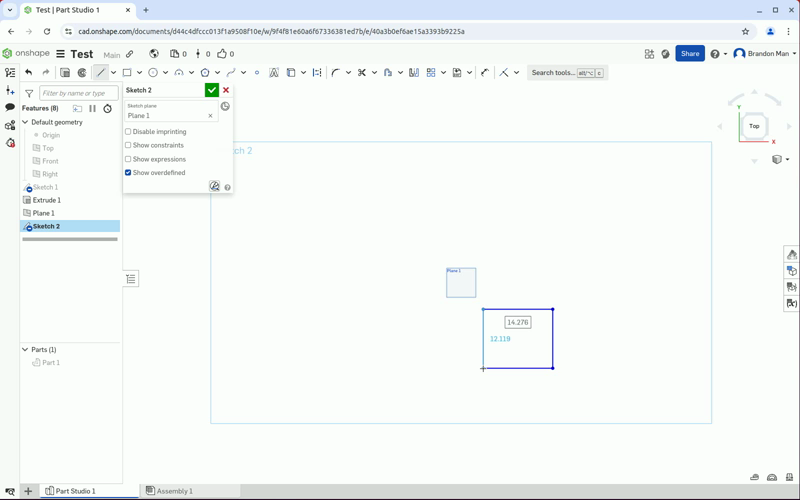
key_up(shift)
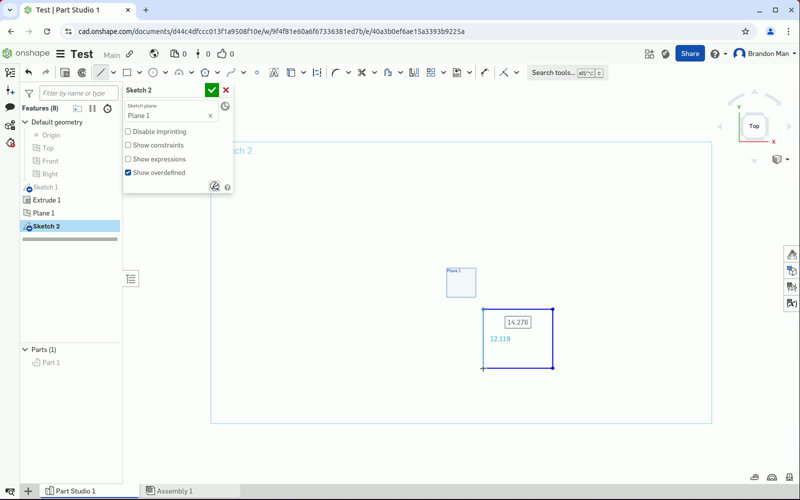
click(483, 368)
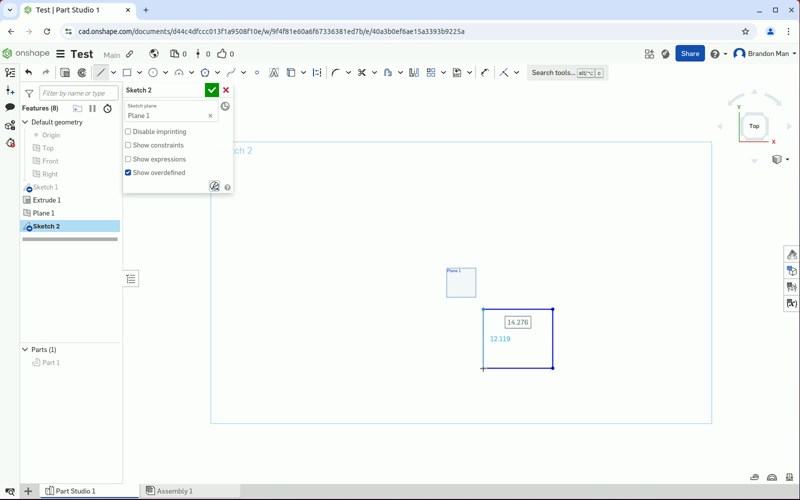
key(esc)
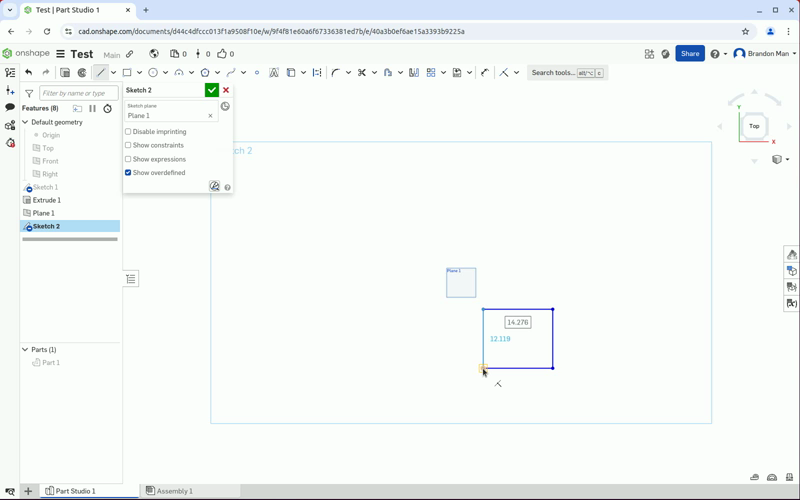
mouse_move(523, 351)
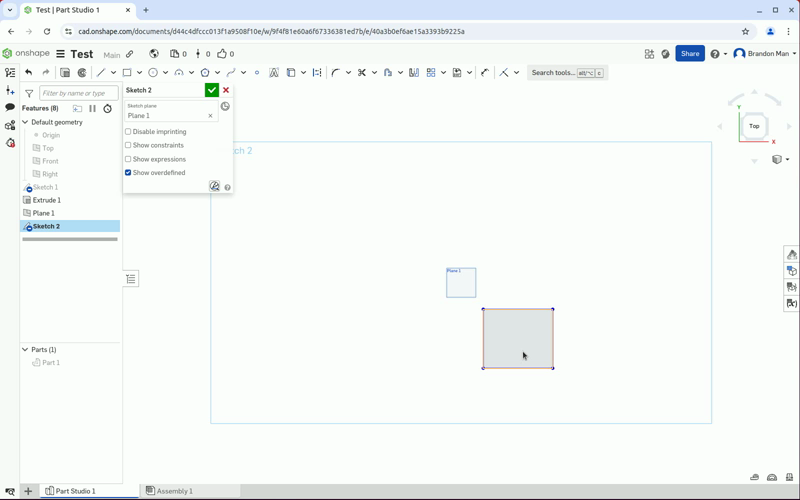
click(523, 351)
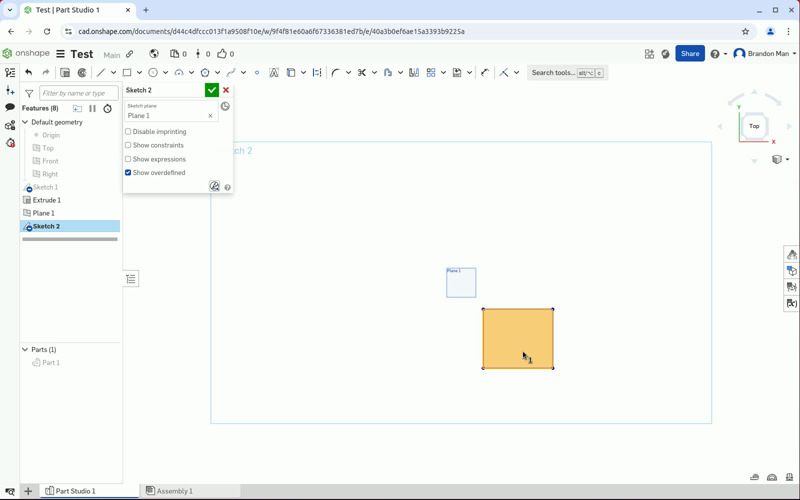
mouse_move(73, 352)
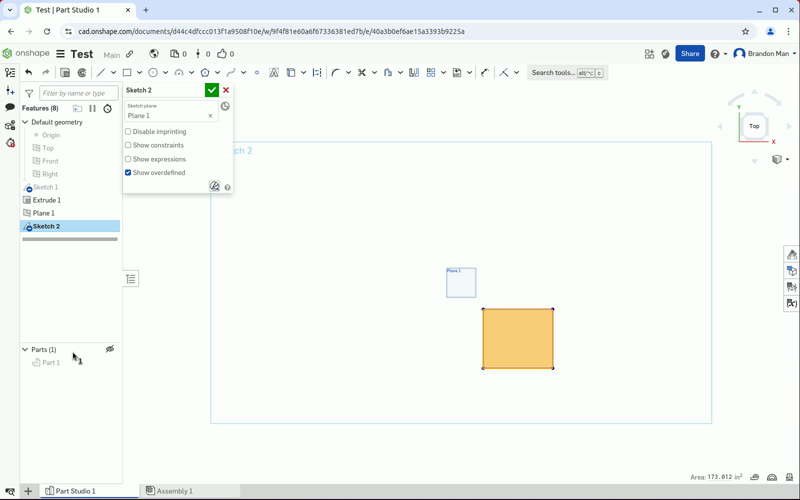
key(shift+y)
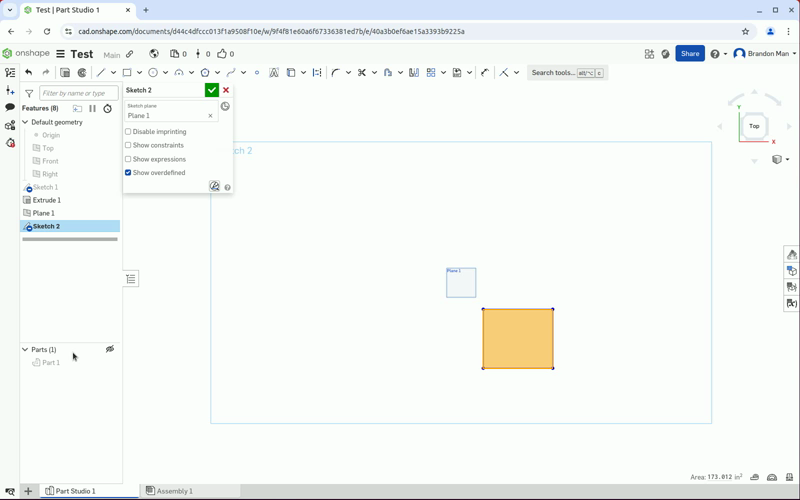
key(shift+e)
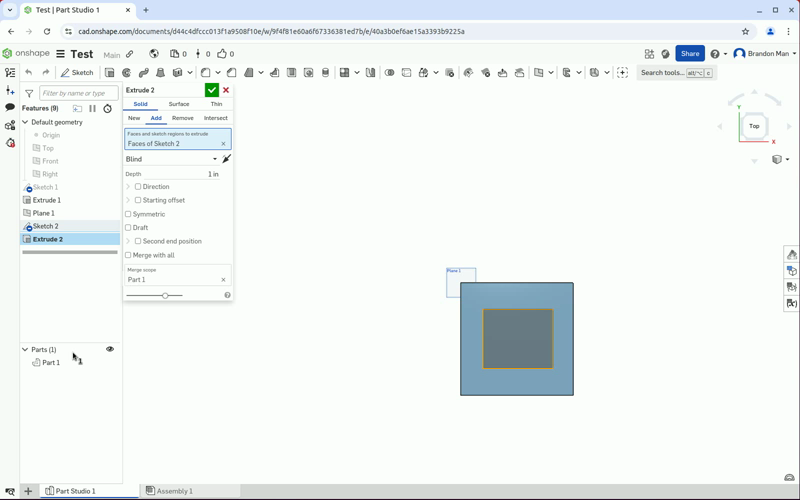
mouse_move(143, 106)
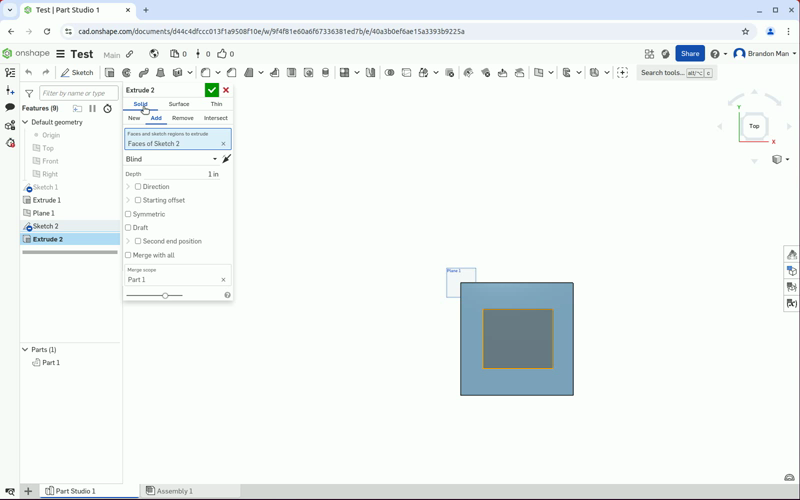
click(143, 106)
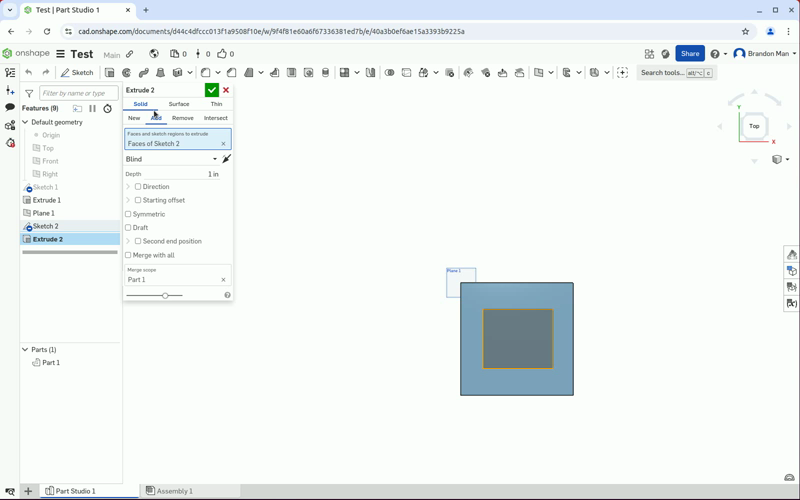
mouse_move(186, 120)
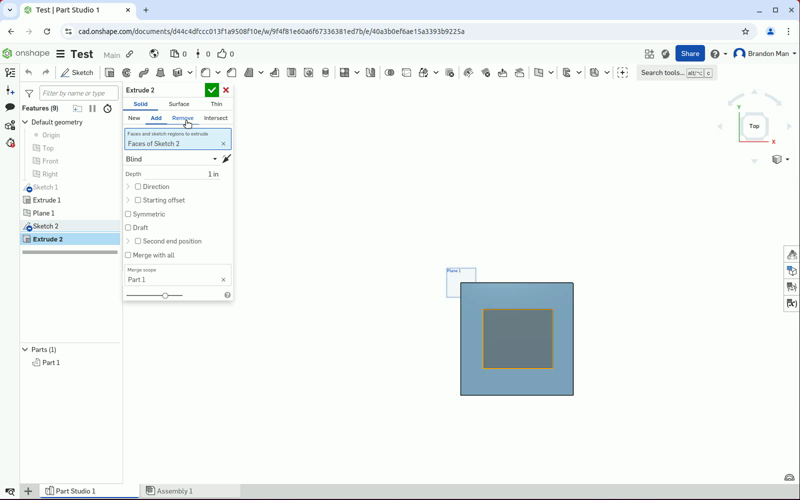
click(186, 120)
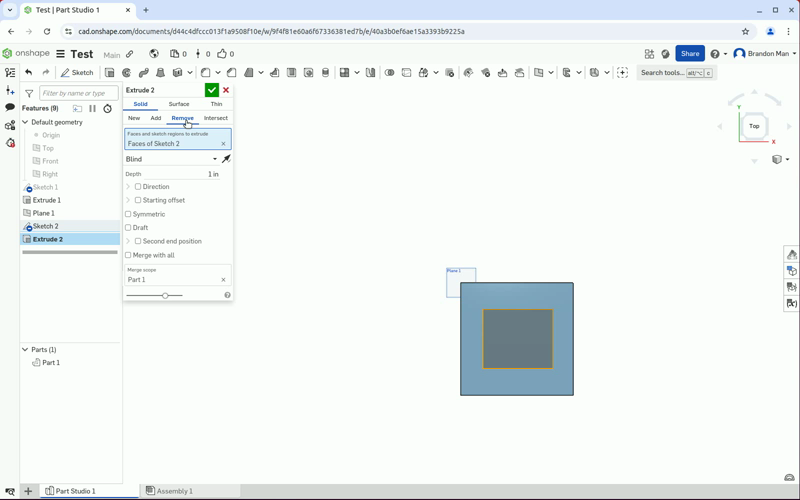
key(tab, 4)
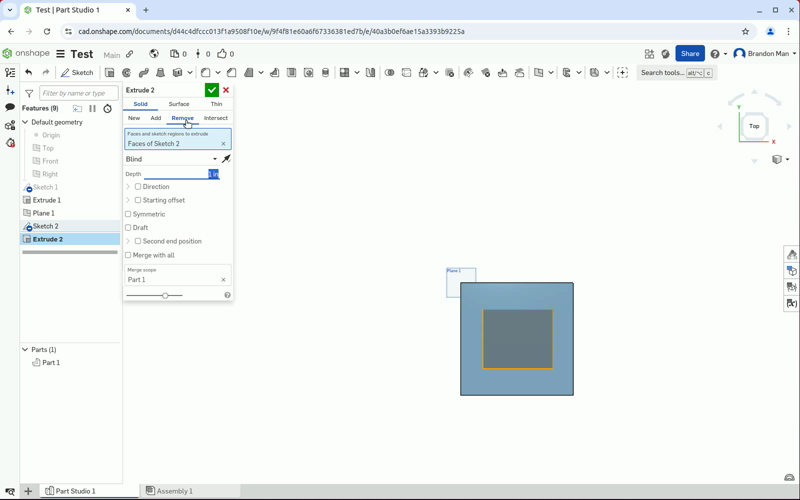
text(12.276)
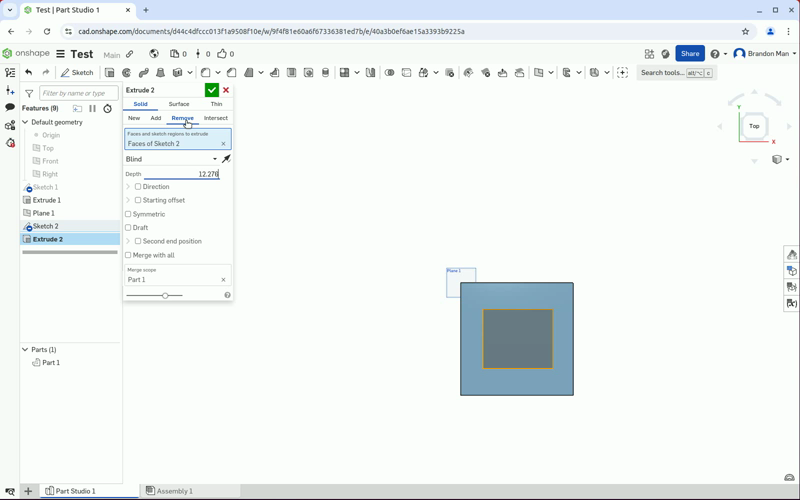
key(tab, 6)
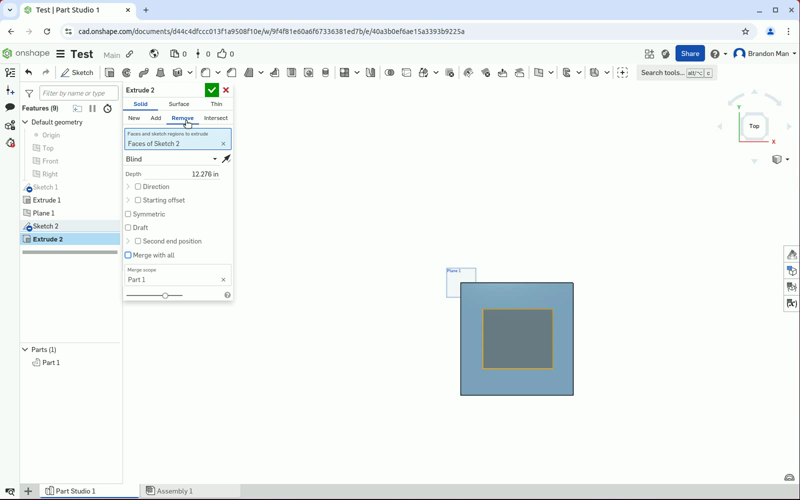
key(space)
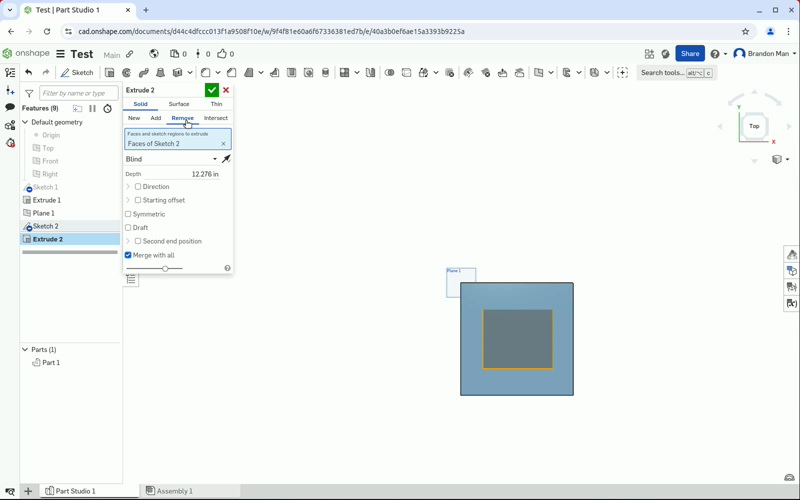
key(enter)
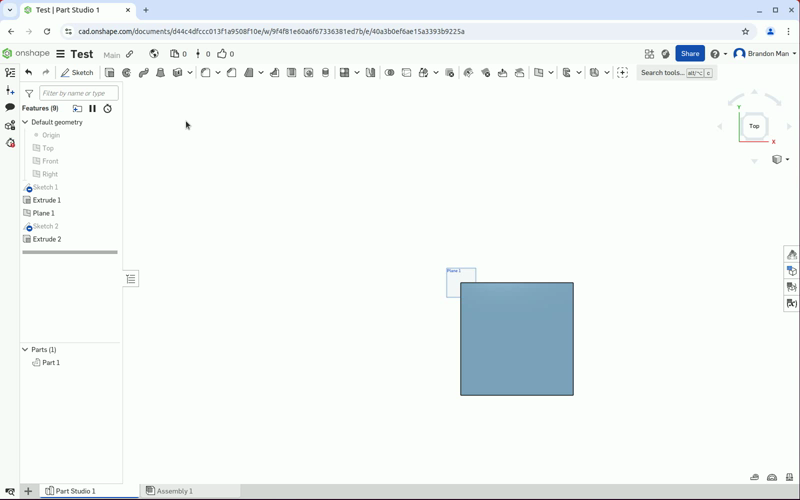
key(shift+h)
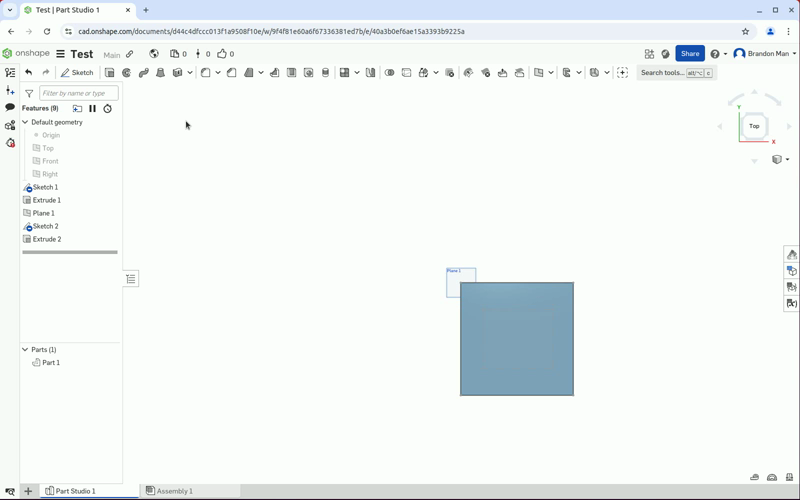
key(shift+h)
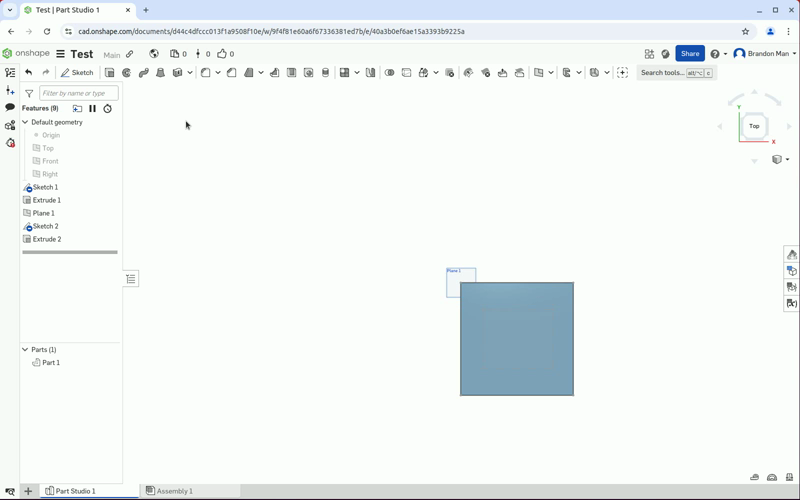
key(shift+7)
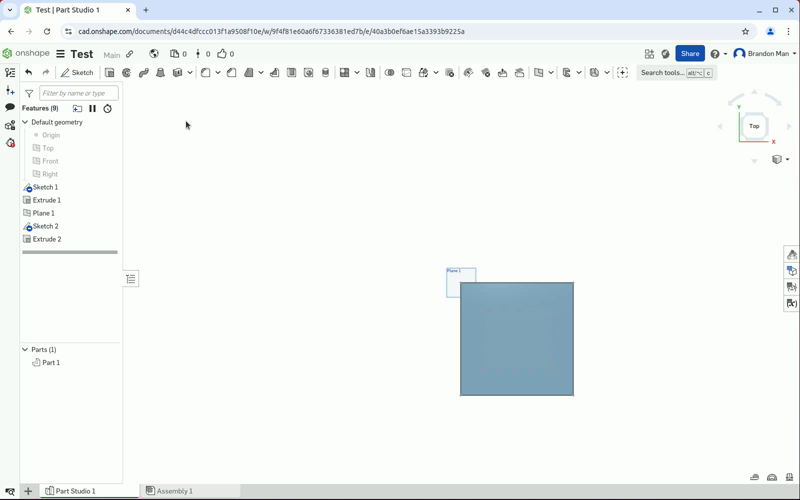
key(up, 3)
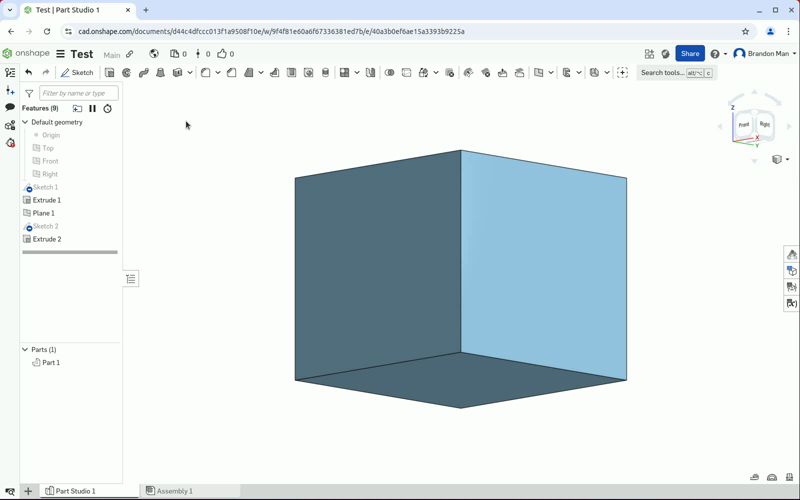
key(left, 3)
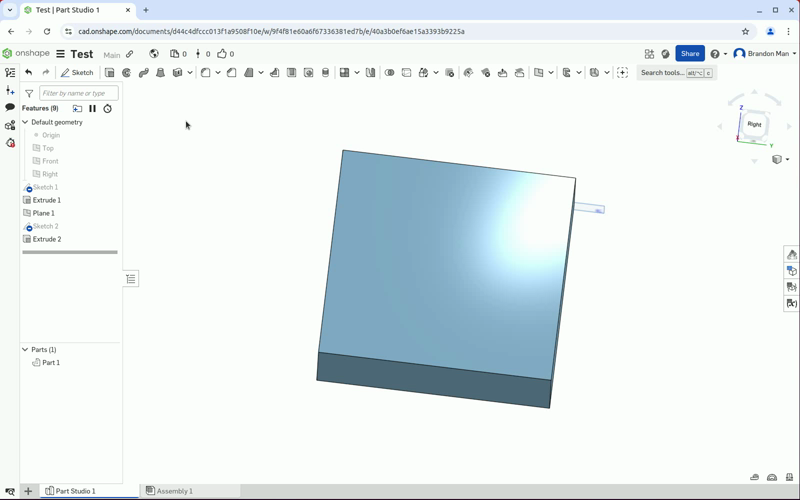
key(right, 3)
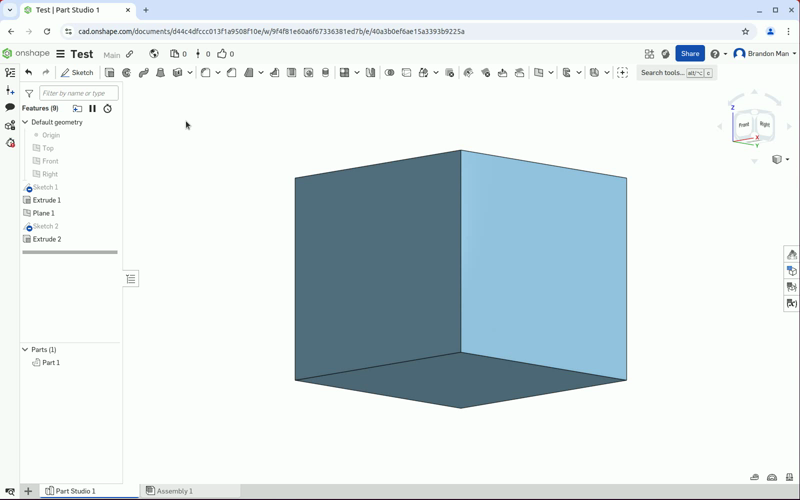
key(down, 3)
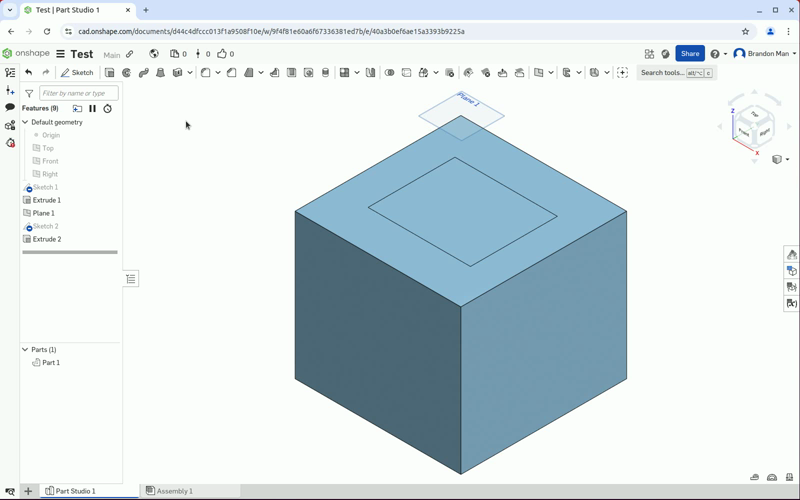
mouse_move(73, 189)
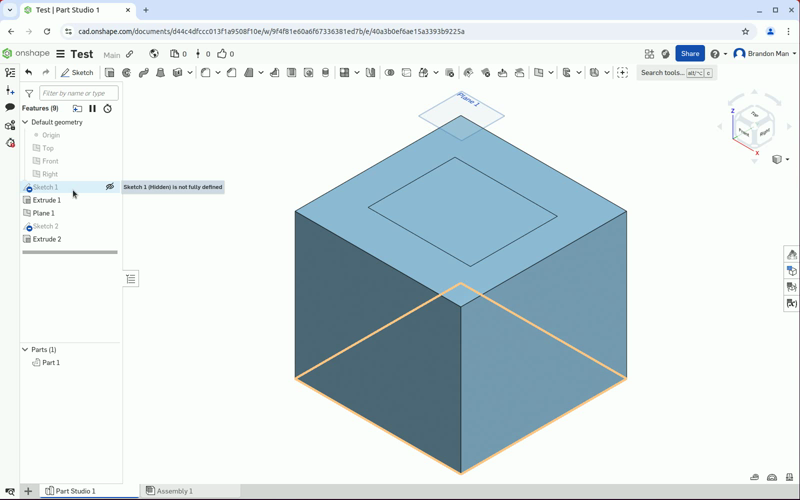
click(73, 189)